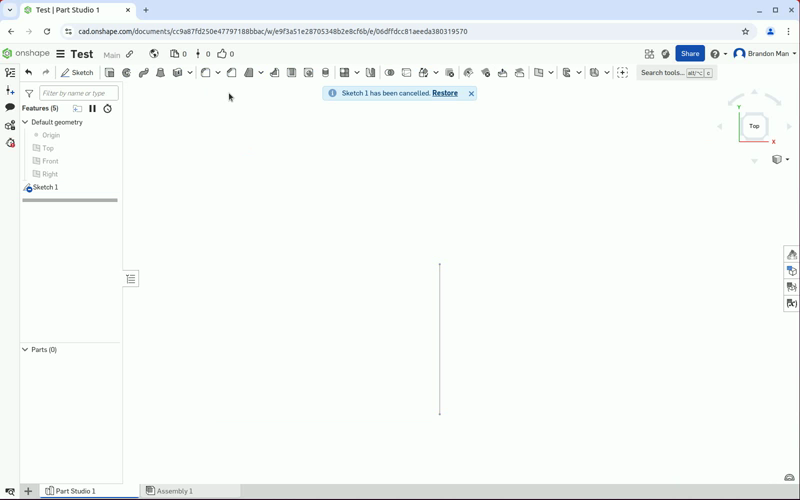
key(shift+h)
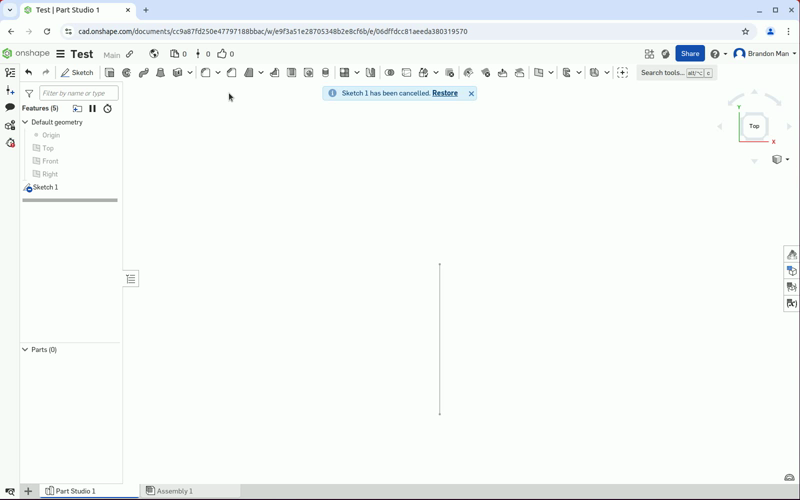
key(shift+s)
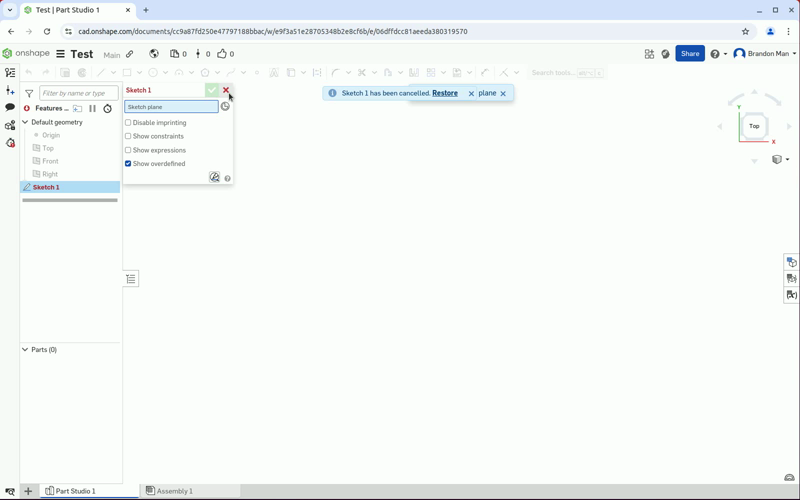
mouse_move(73, 150)
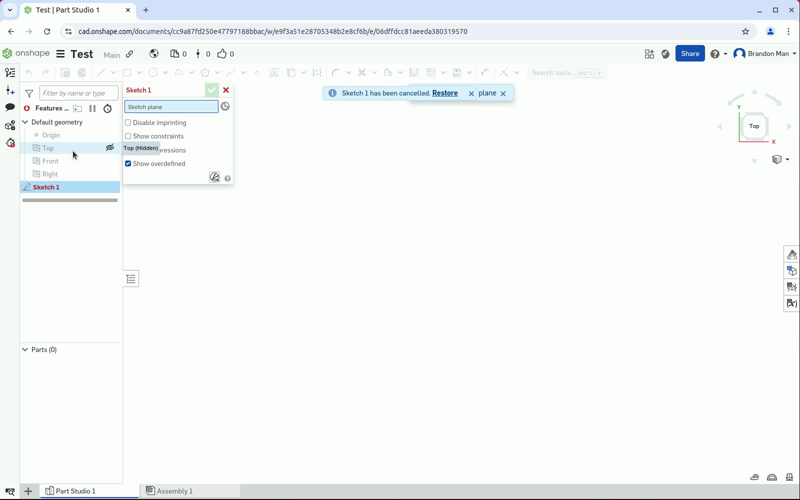
click(73, 150)
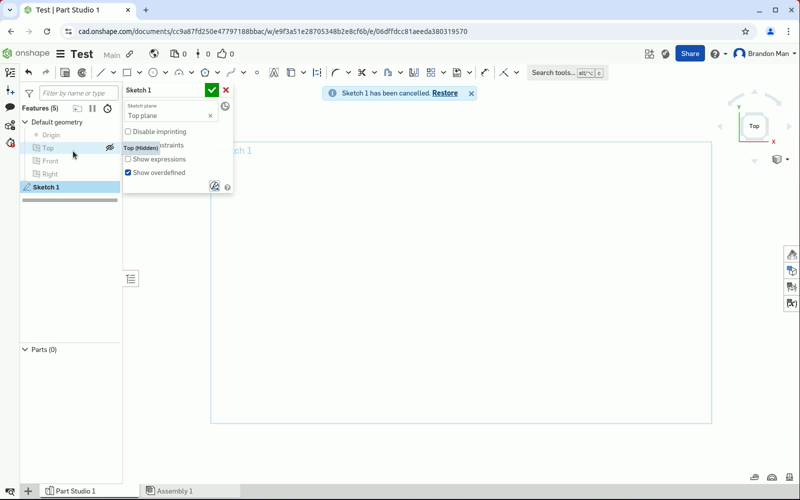
mouse_move(73, 352)
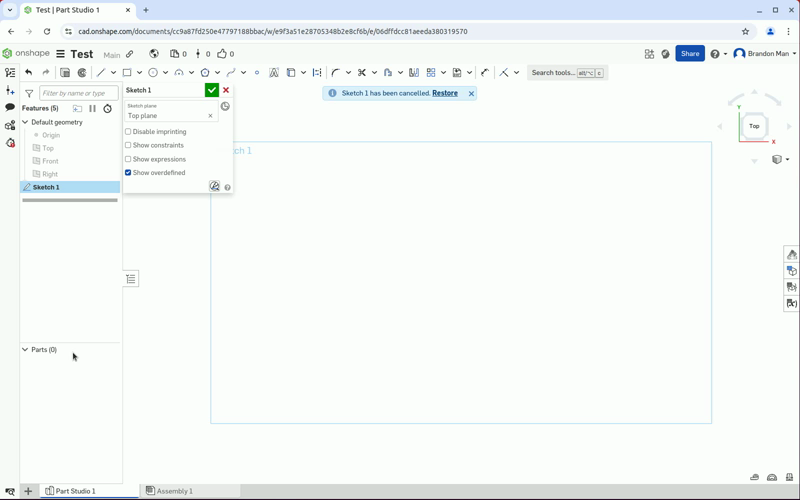
key(y)
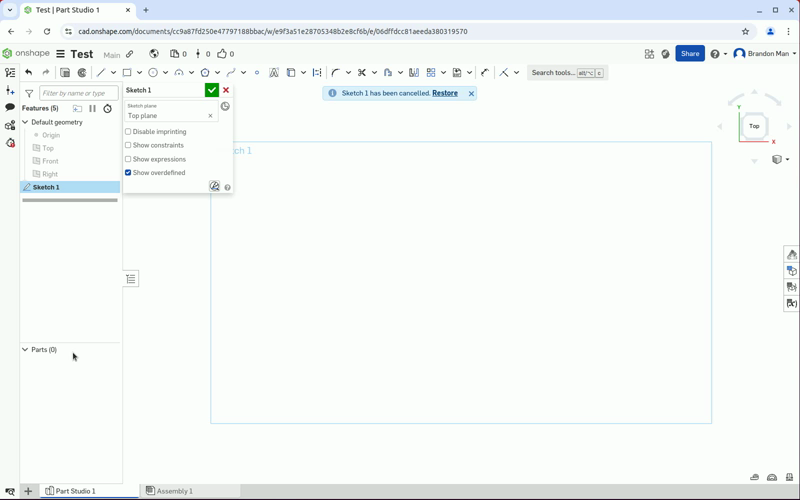
key(l)
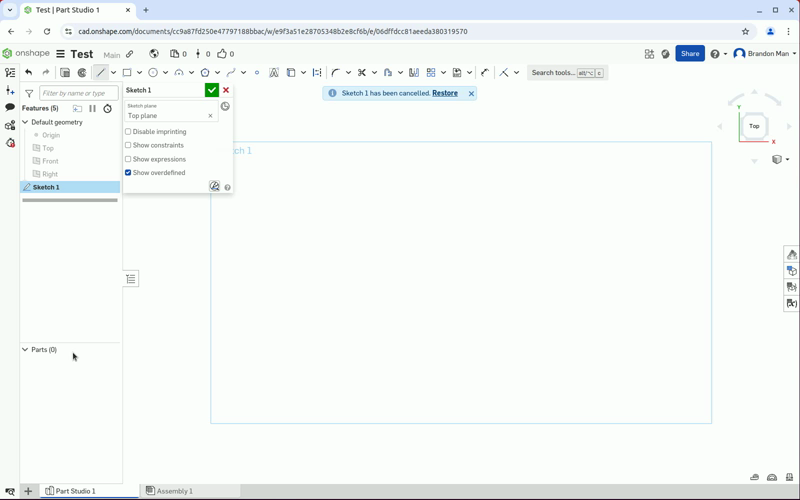
key_down(shift)
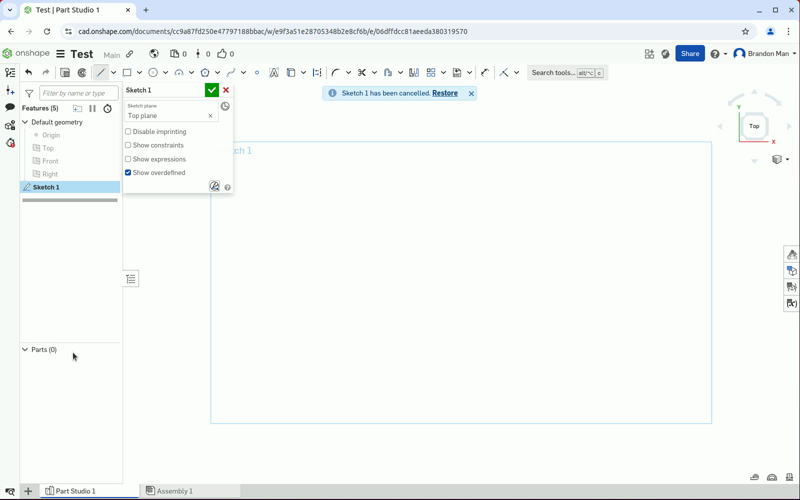
mouse_move(382, 339)
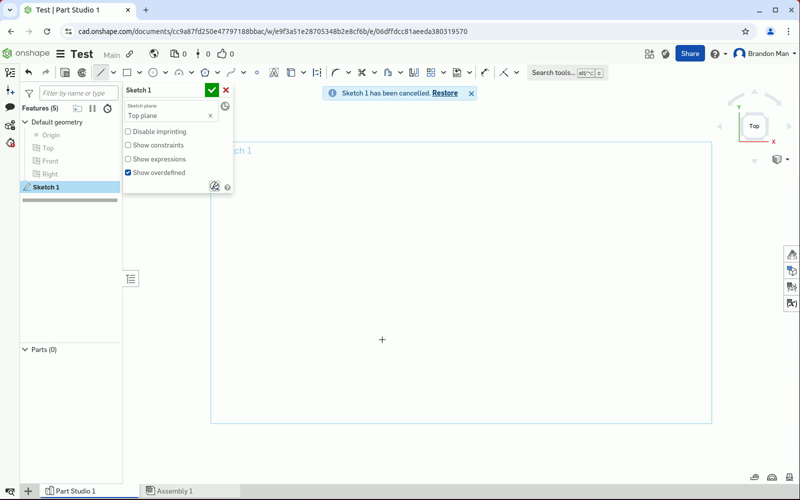
click(382, 339)
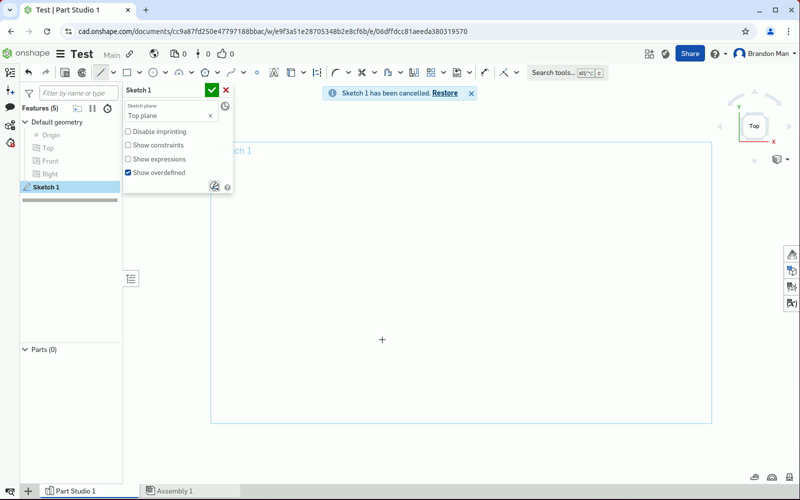
key_up(shift)
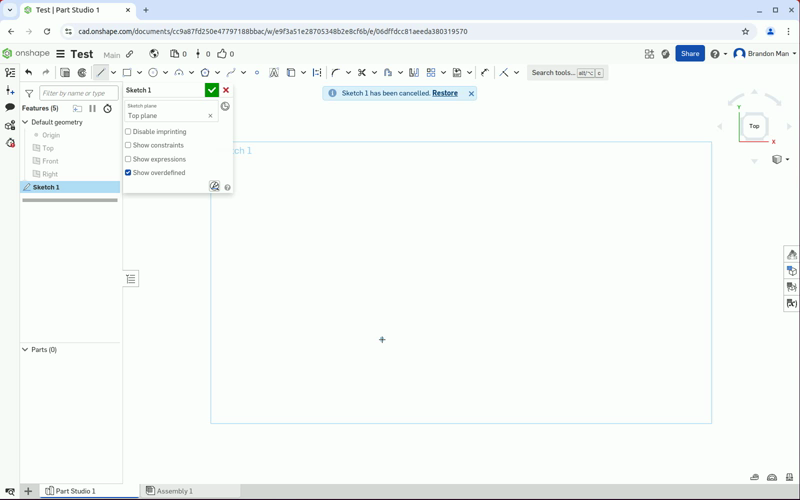
key_down(shift)
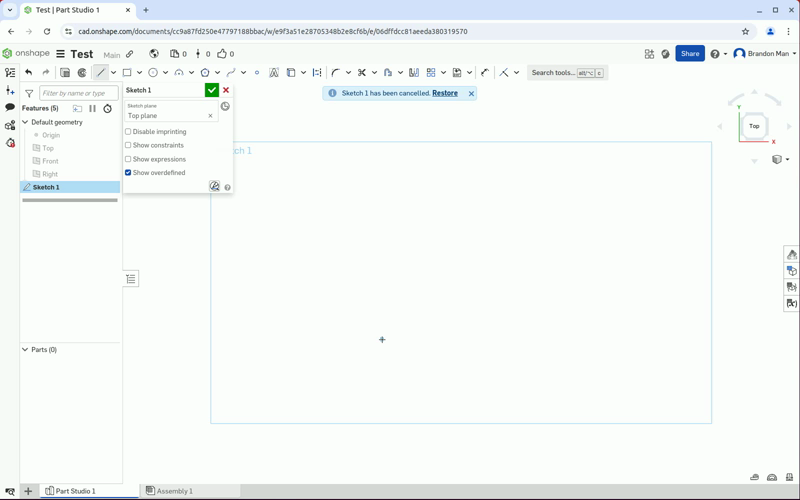
mouse_move(538, 339)
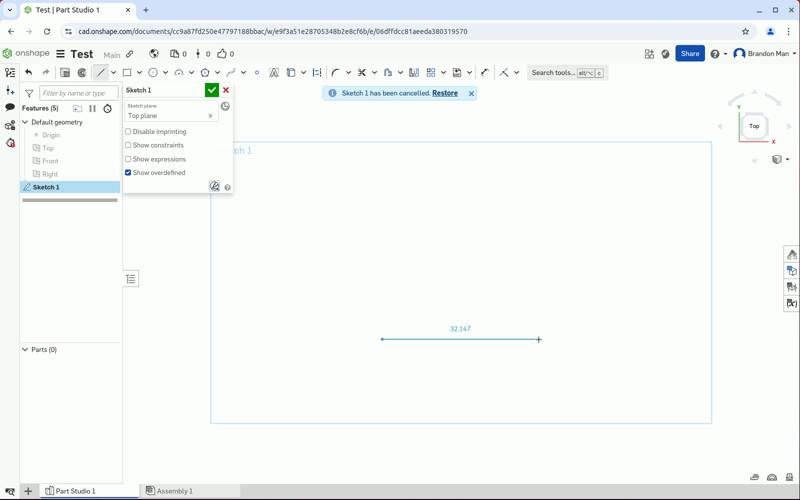
click(538, 339)
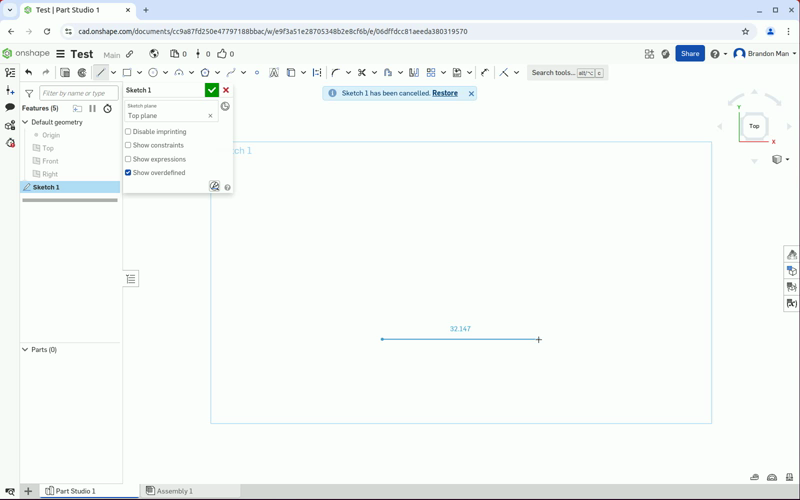
key_up(shift)
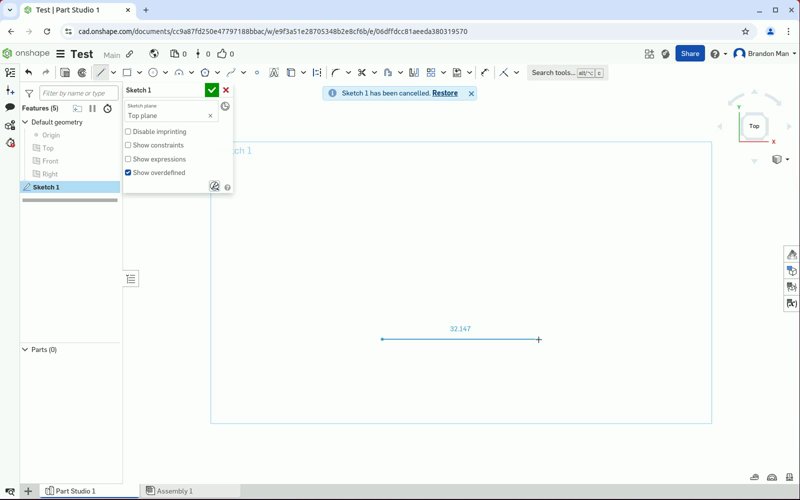
key_down(shift)
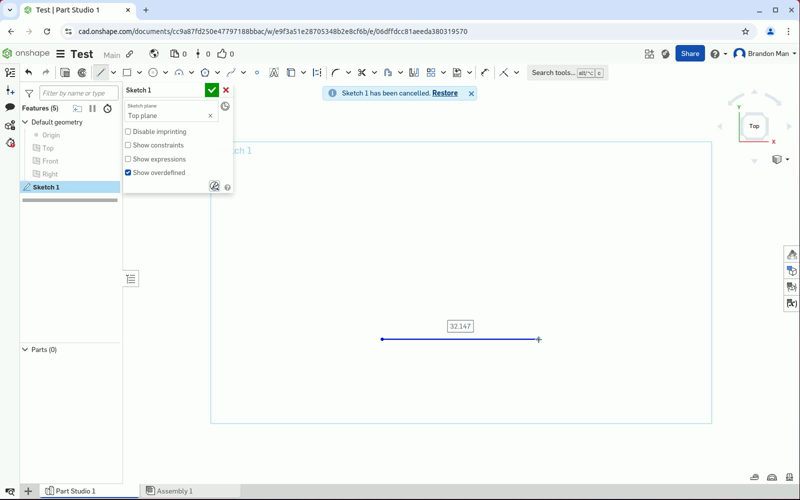
mouse_move(538, 227)
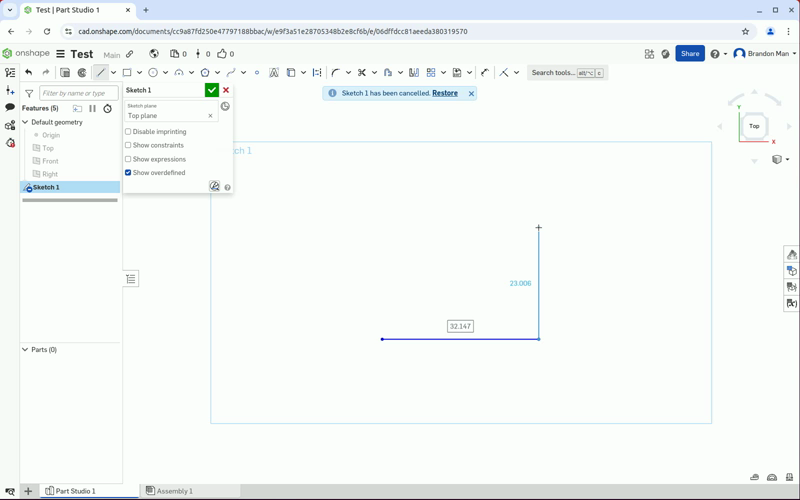
click(538, 227)
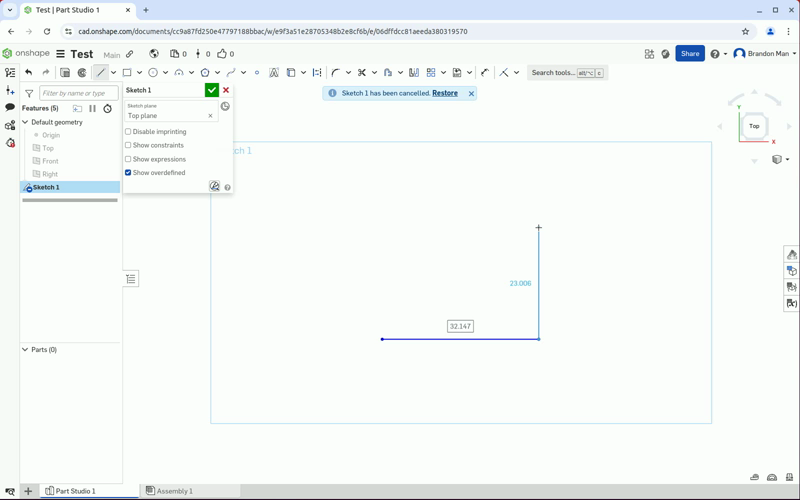
key_up(shift)
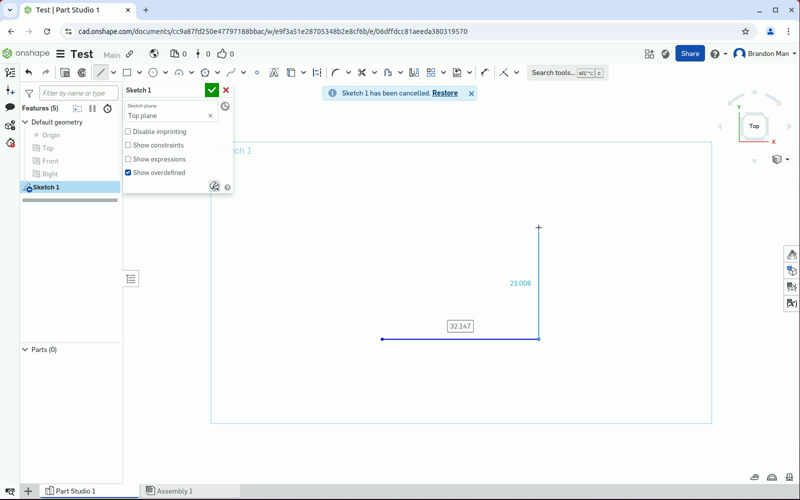
key_down(shift)
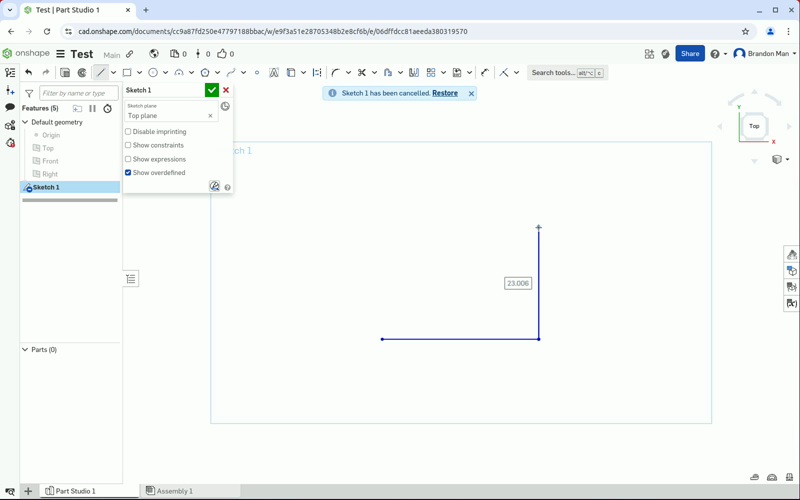
mouse_move(382, 227)
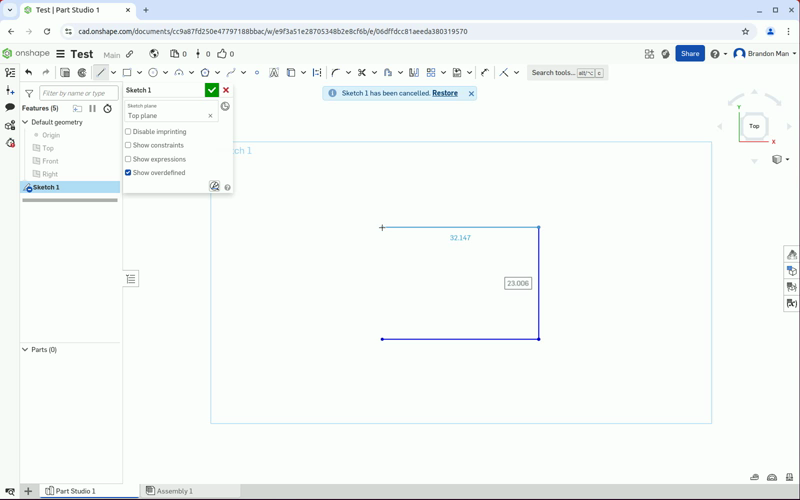
click(382, 227)
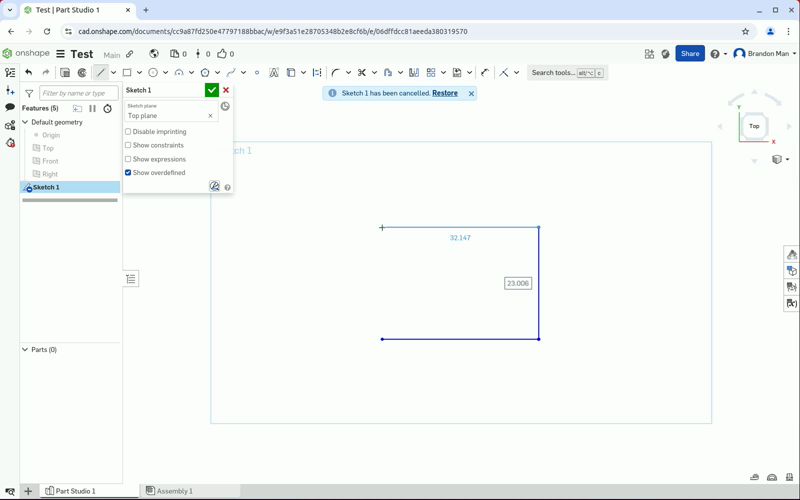
key_up(shift)
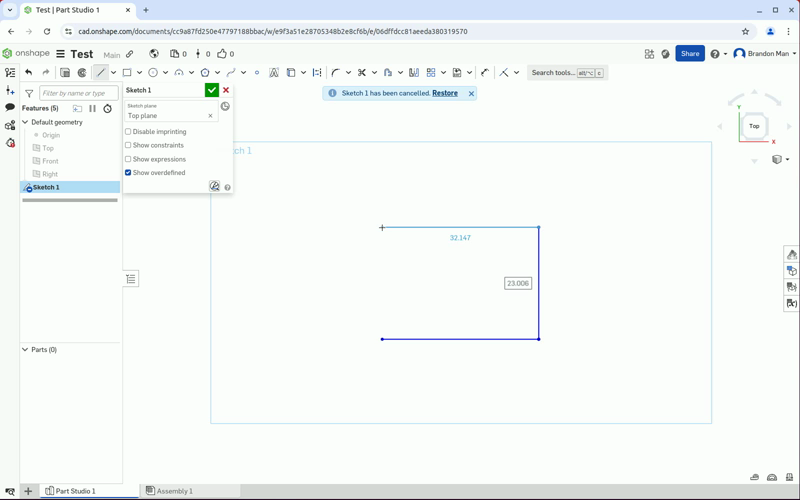
key_down(shift)
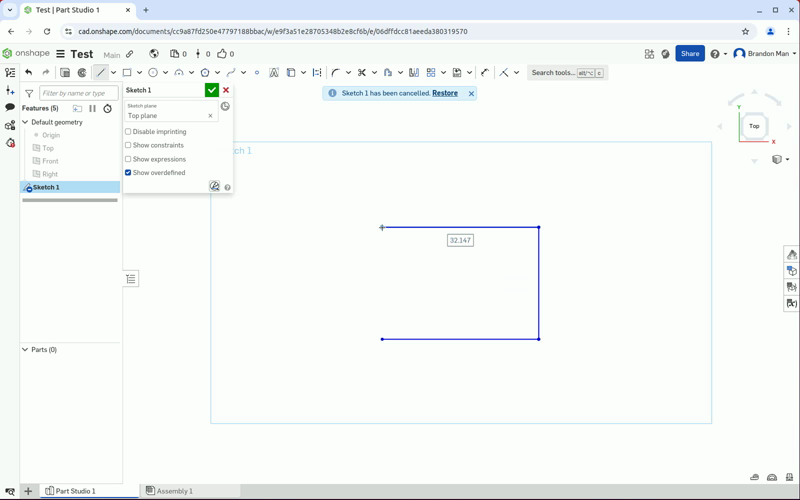
mouse_move(382, 339)
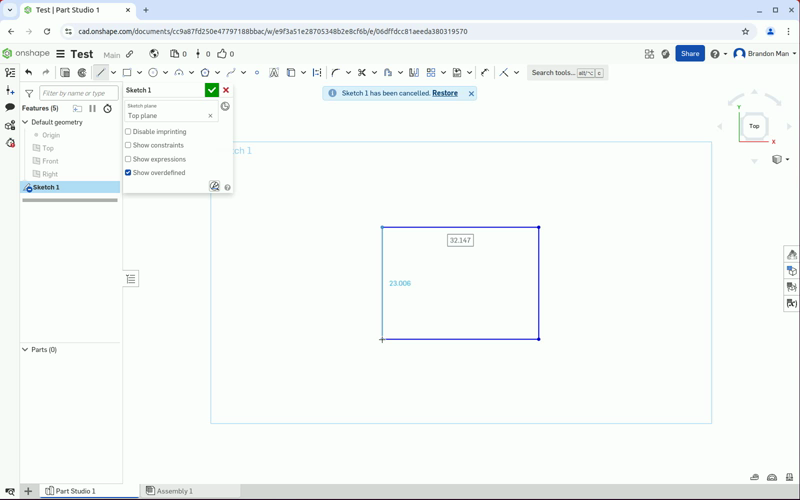
key_up(shift)
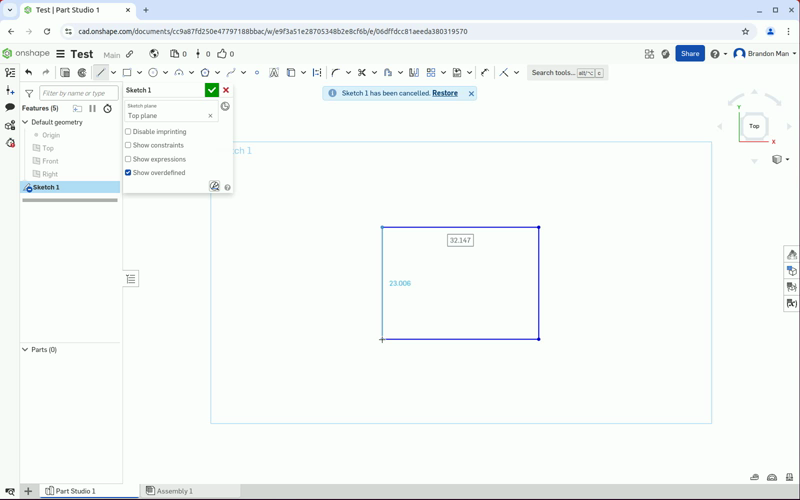
click(382, 339)
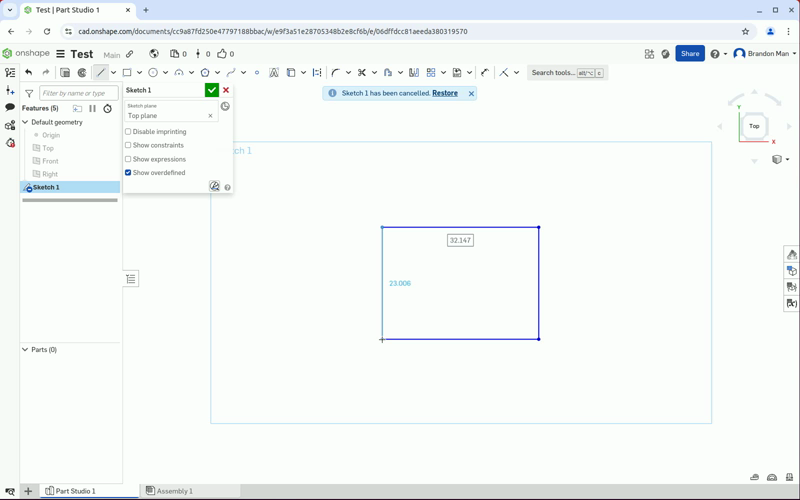
key(esc)
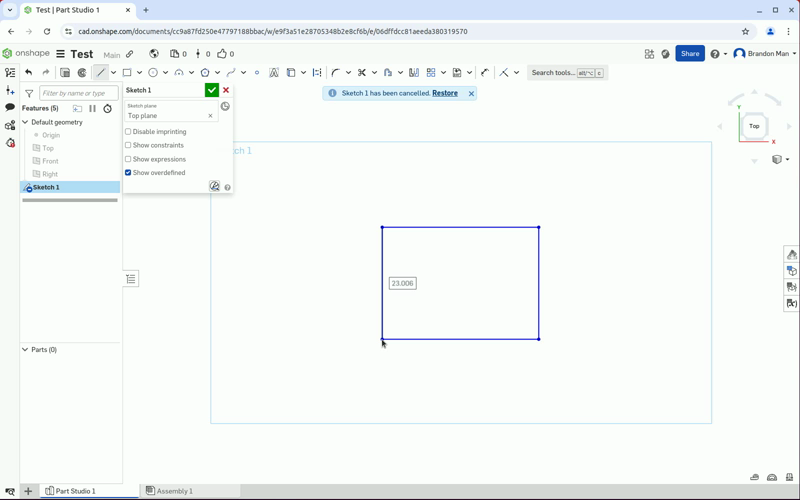
mouse_move(417, 285)
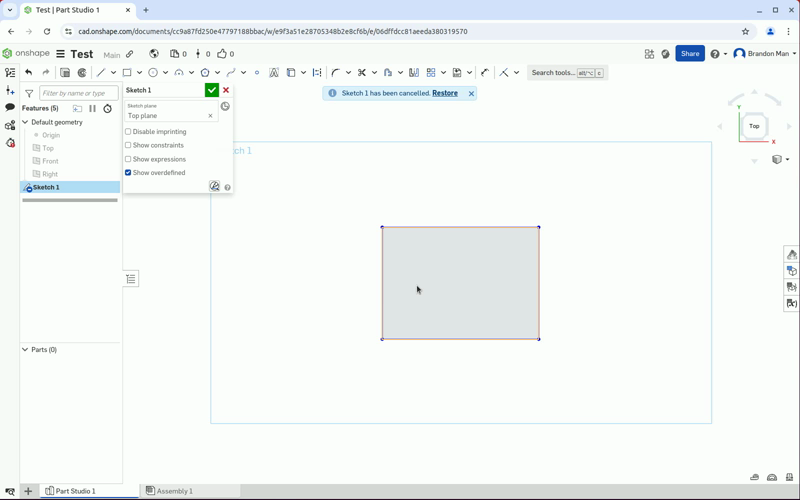
click(417, 285)
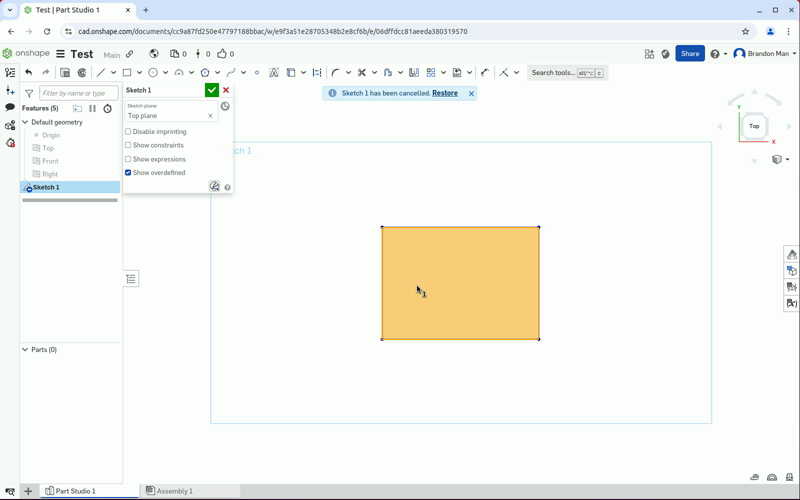
mouse_move(73, 352)
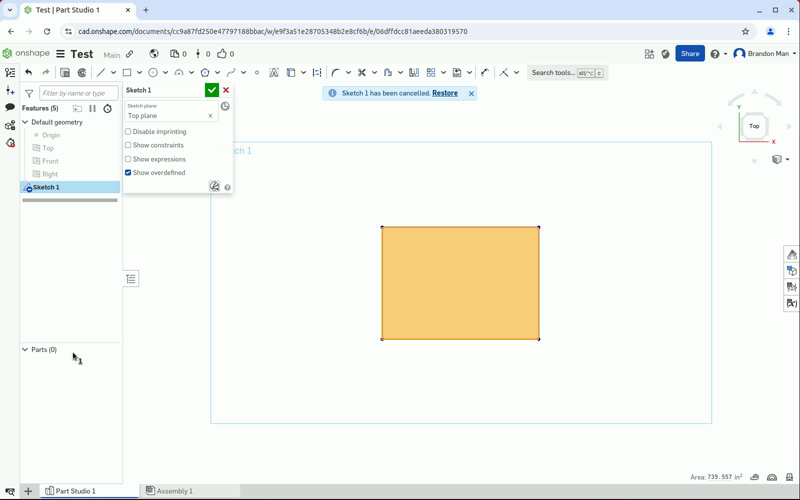
key(shift+y)
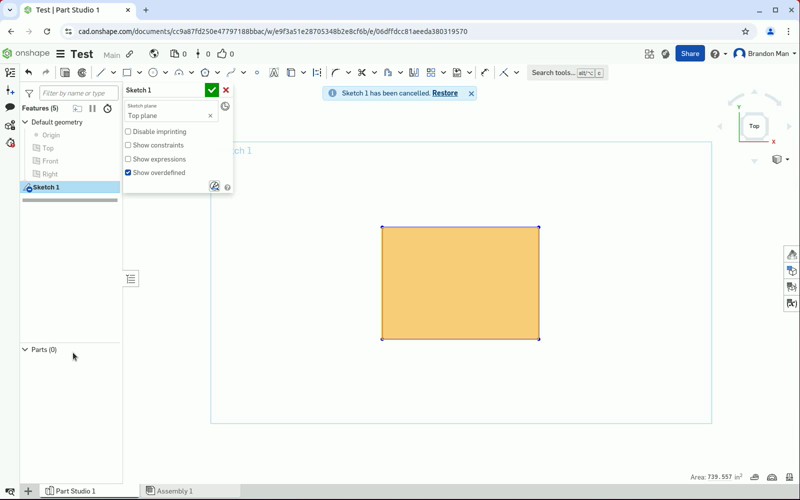
key(shift+e)
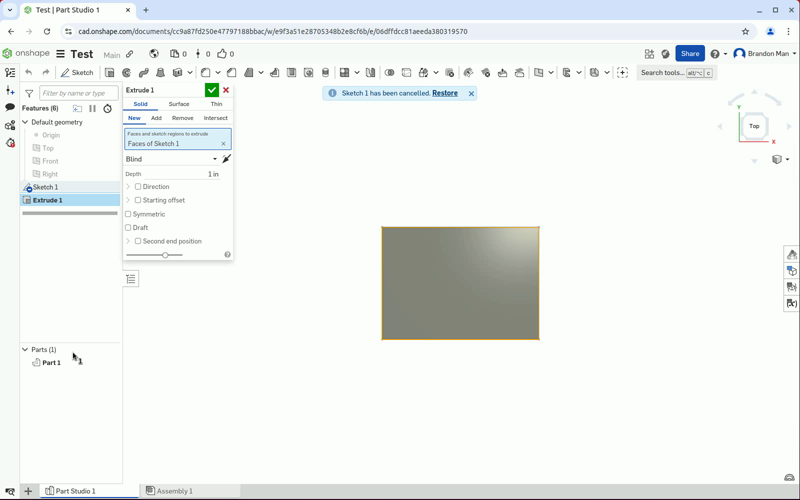
mouse_move(143, 106)
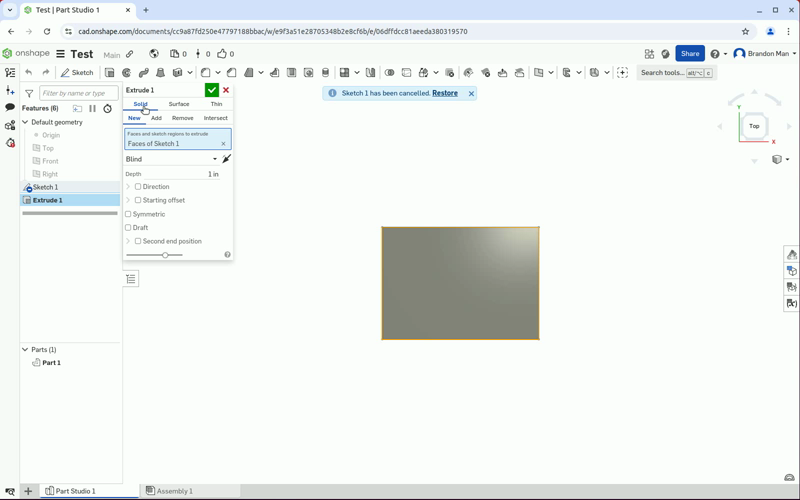
click(143, 106)
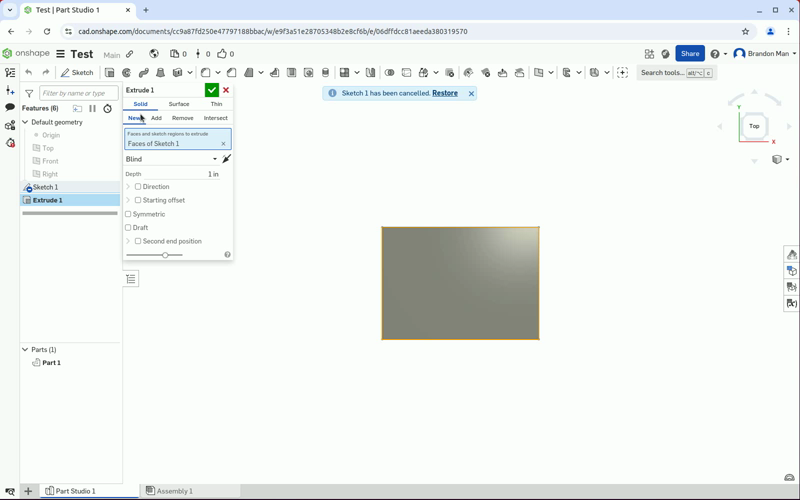
mouse_move(137, 120)
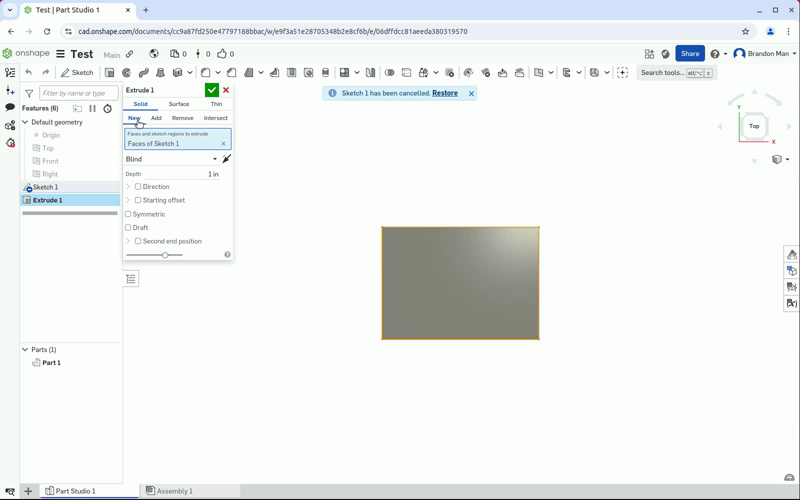
click(137, 120)
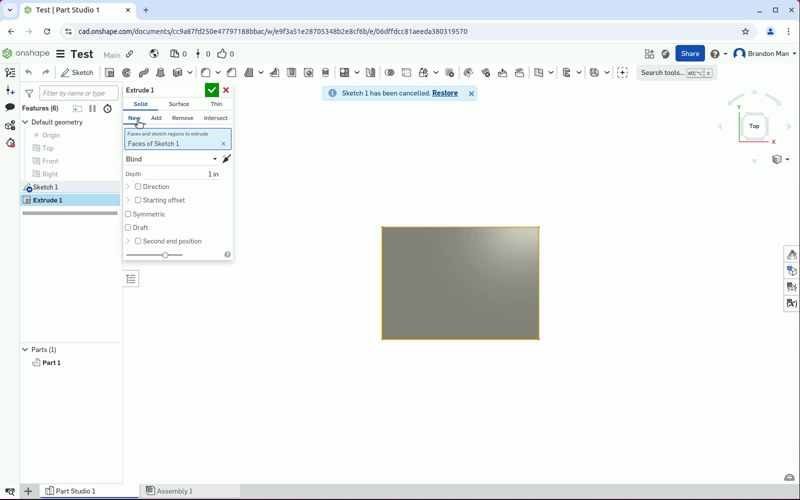
key(tab, 4)
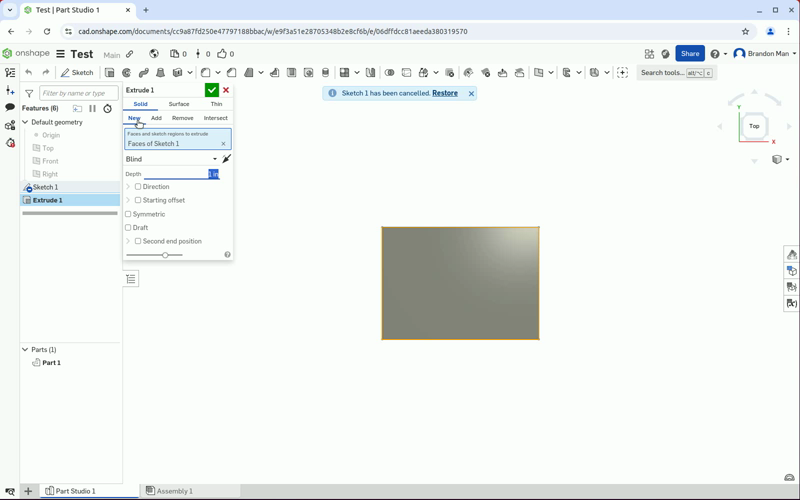
text(23.108)
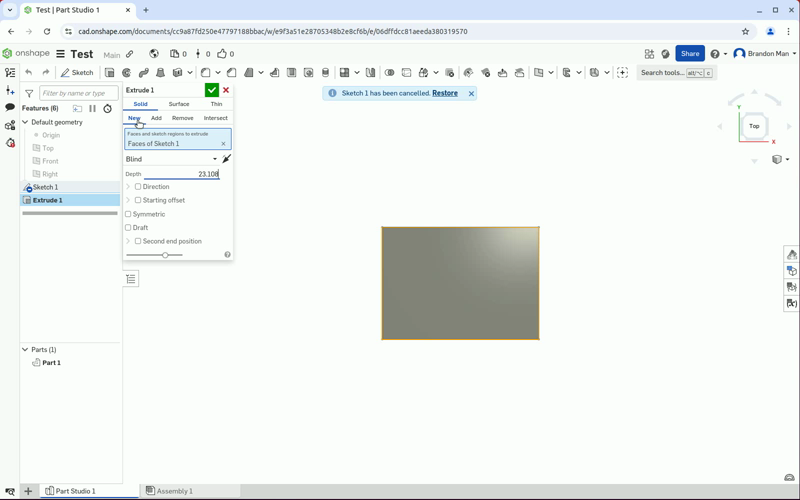
key(enter)
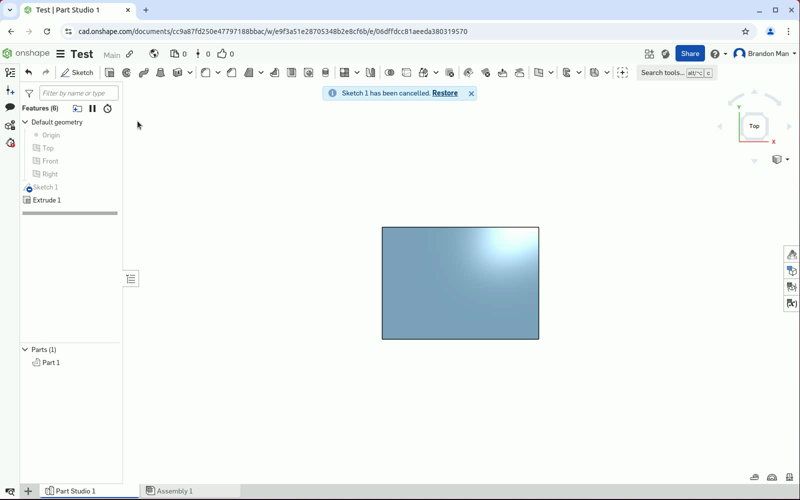
key(shift+h)
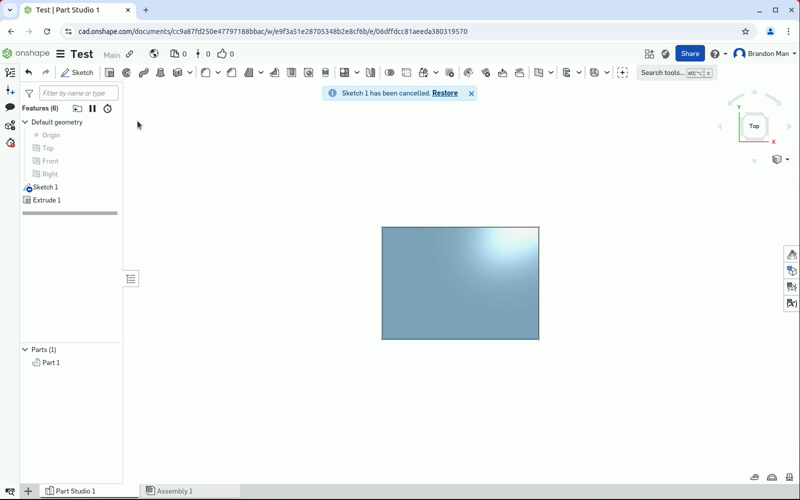
key(shift+h)
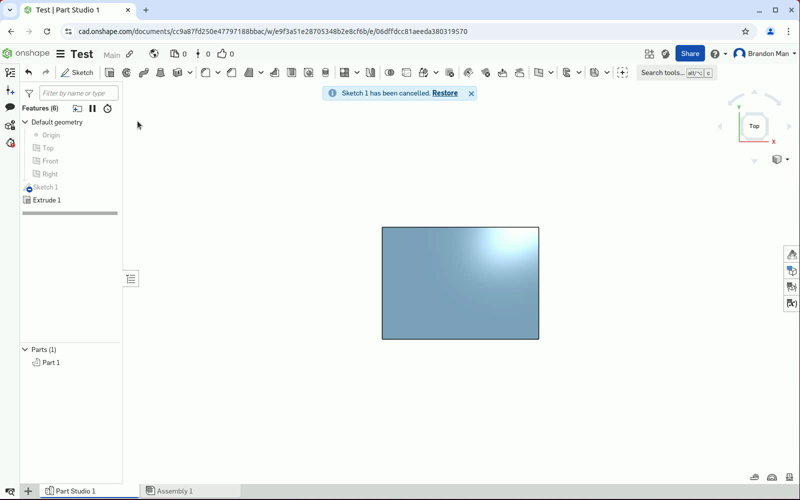
mouse_move(73, 189)
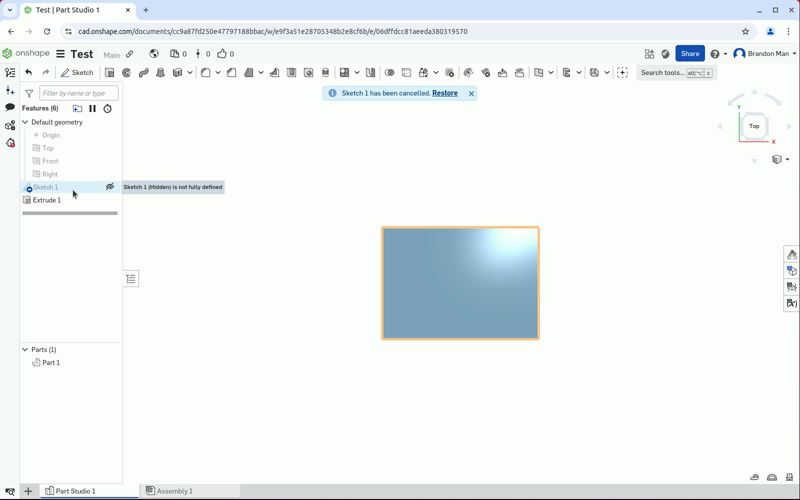
click(73, 189)
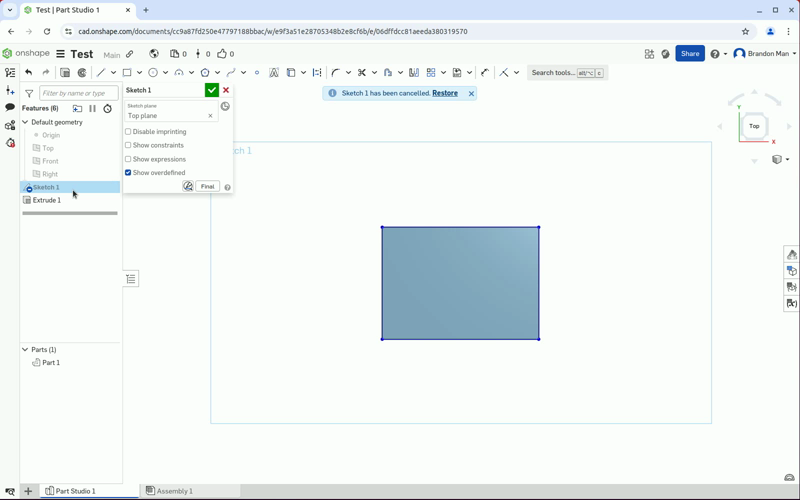
mouse_move(229, 92)
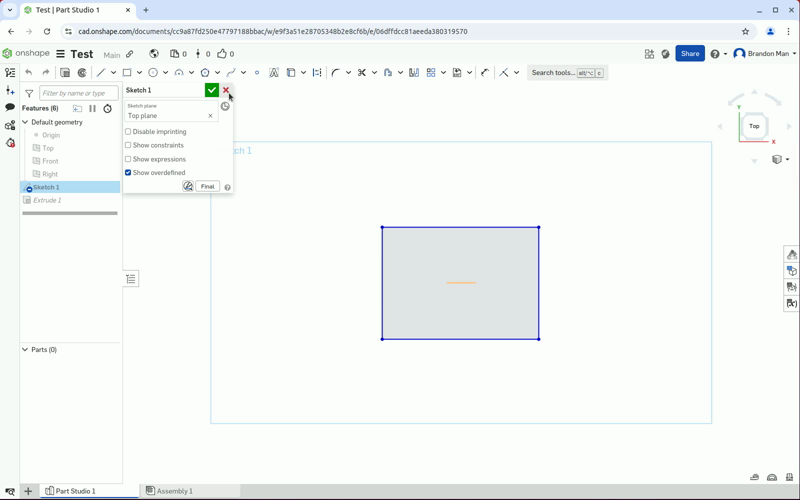
click(229, 92)
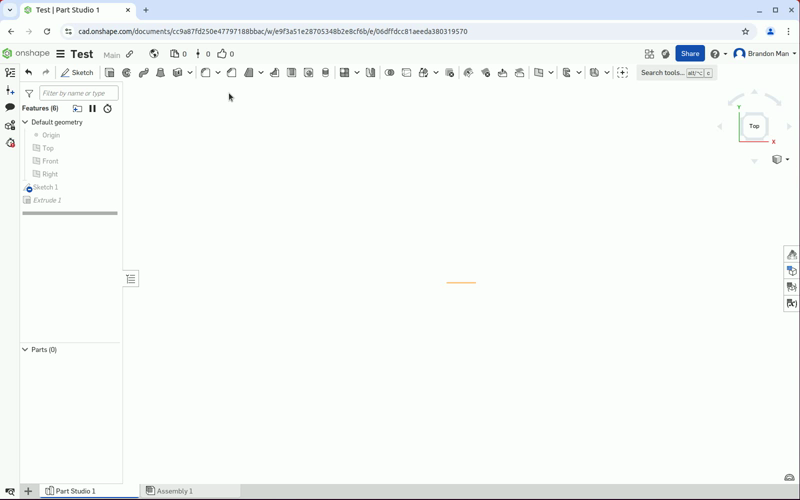
mouse_move(73, 352)
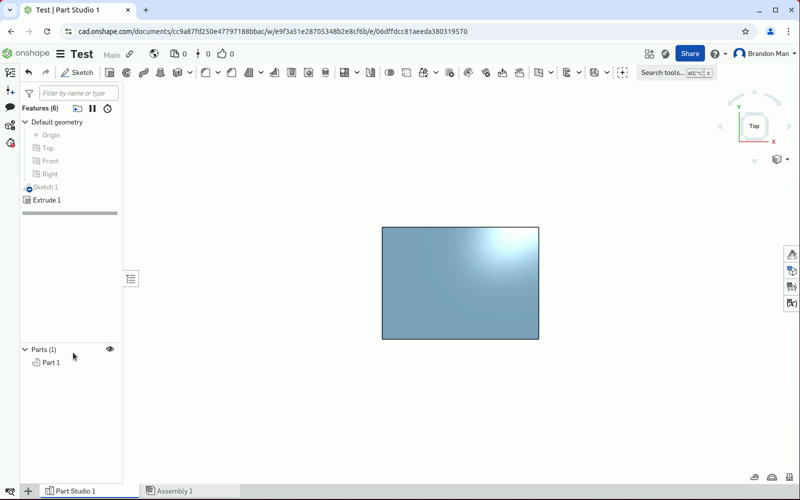
key(y)
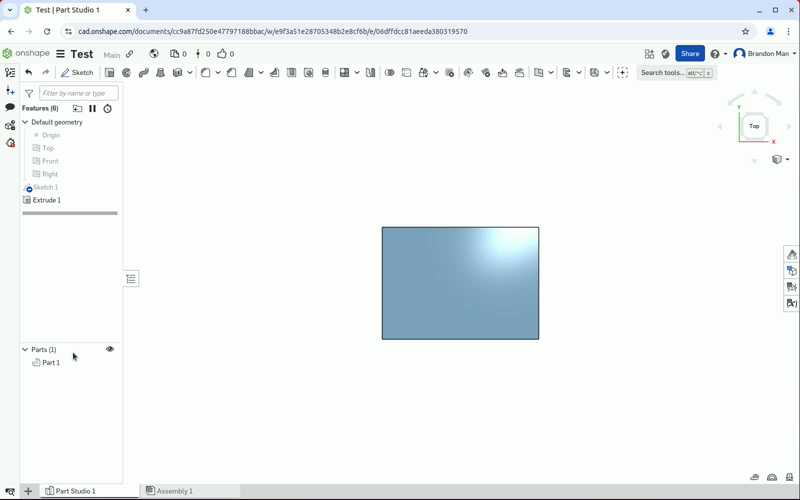
key(shift+p)
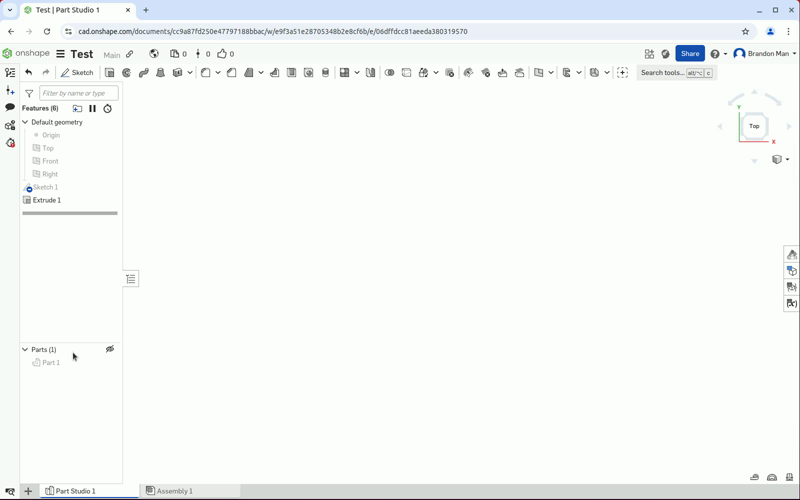
key(space)
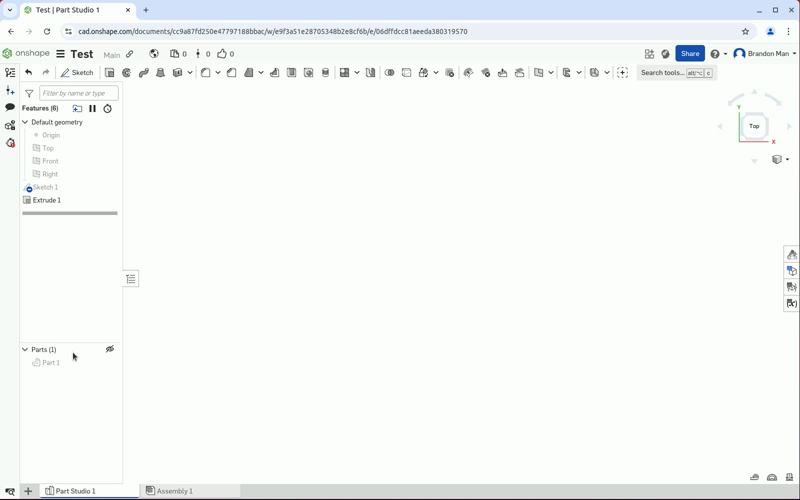
key_down(shift)
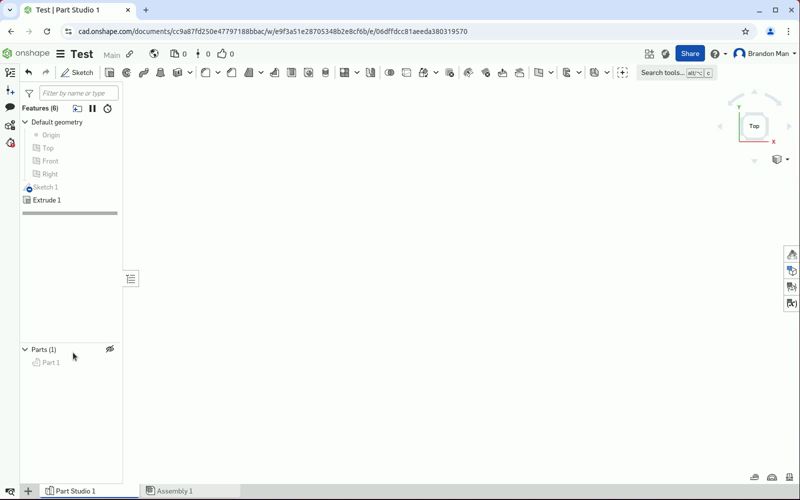
key(up)
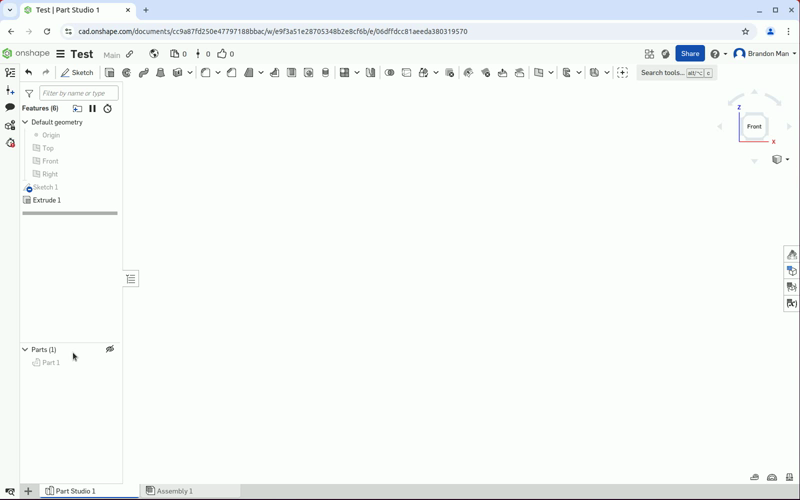
key_up(shift)
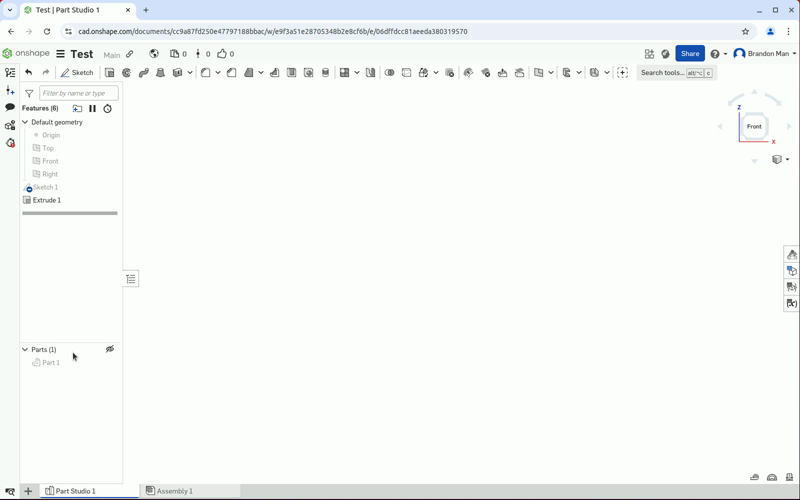
mouse_move(73, 352)
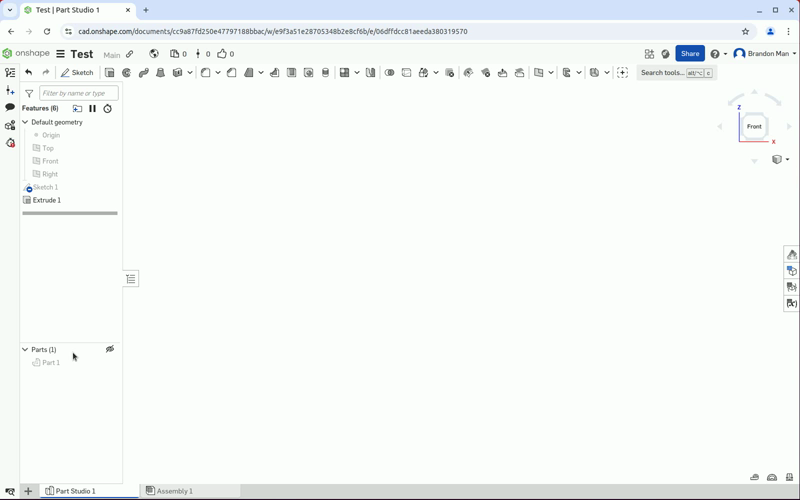
key(shift+y)
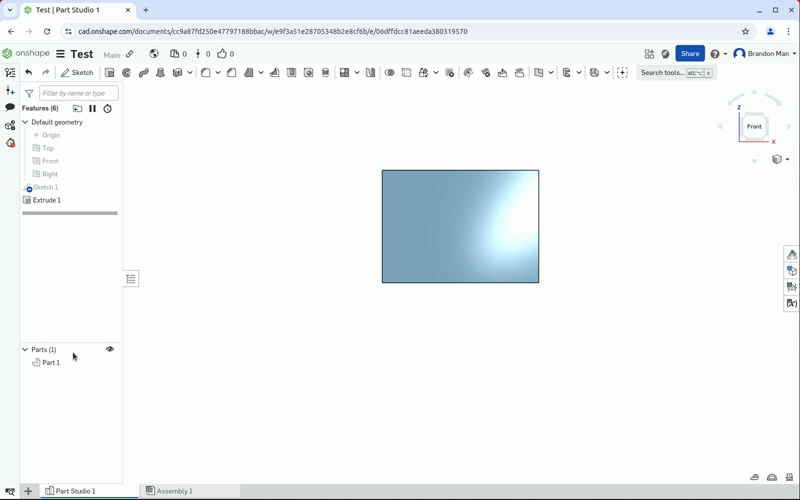
mouse_move(541, 75)
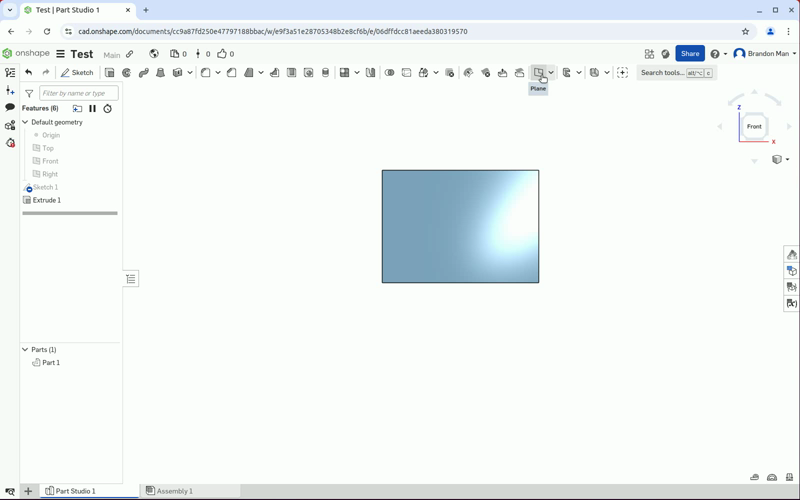
click(541, 75)
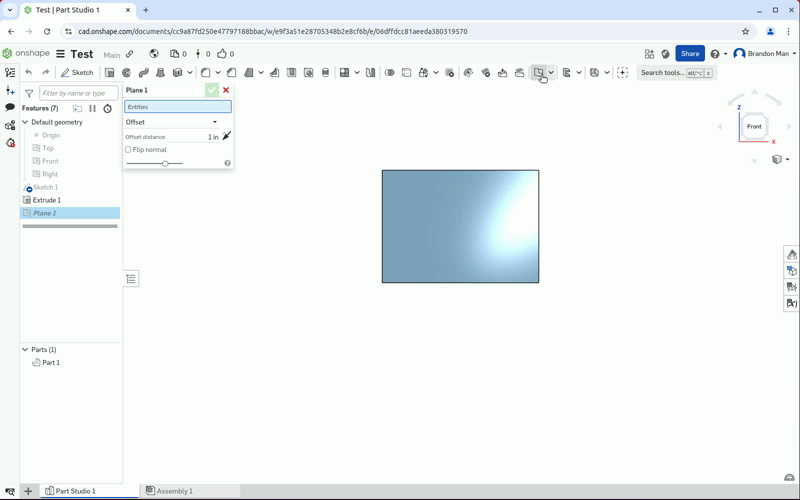
mouse_move(73, 163)
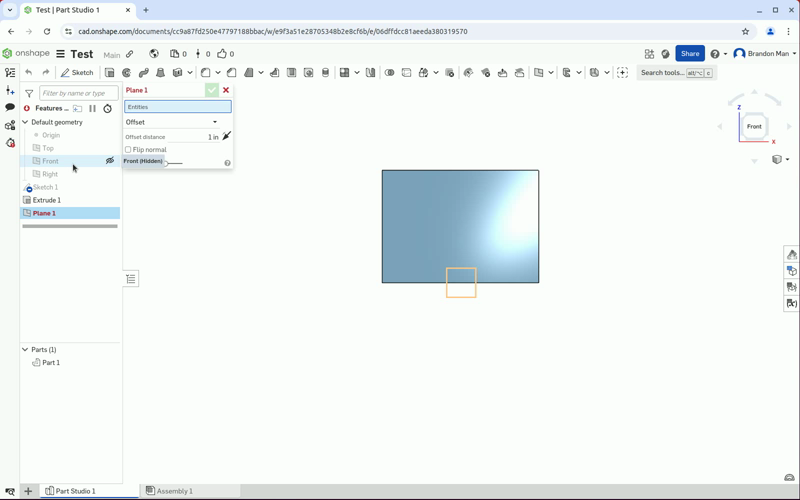
click(73, 163)
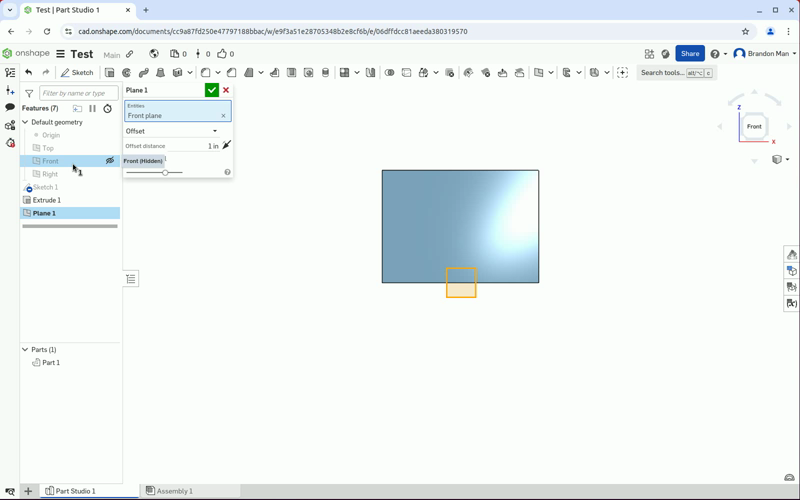
key(tab, 2)
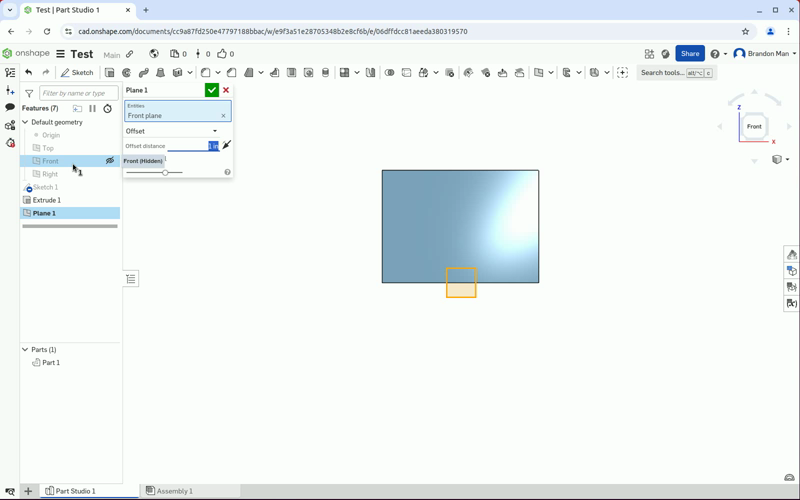
text(11.554)
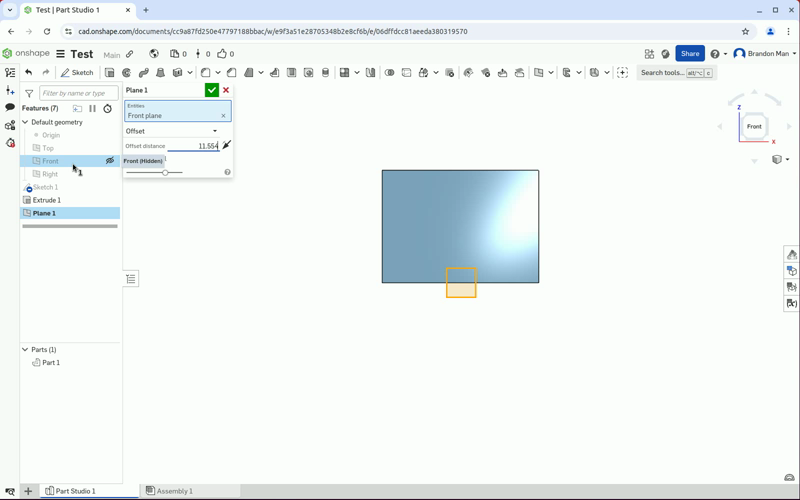
key(enter, 2)
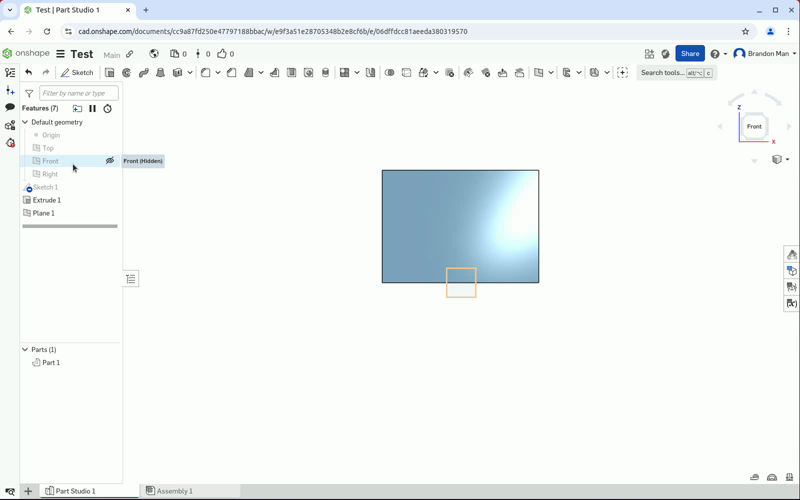
key(shift+s)
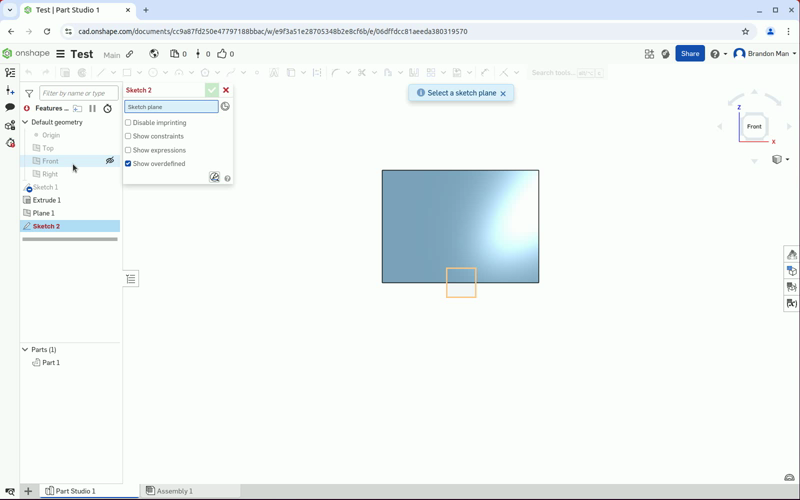
mouse_move(73, 215)
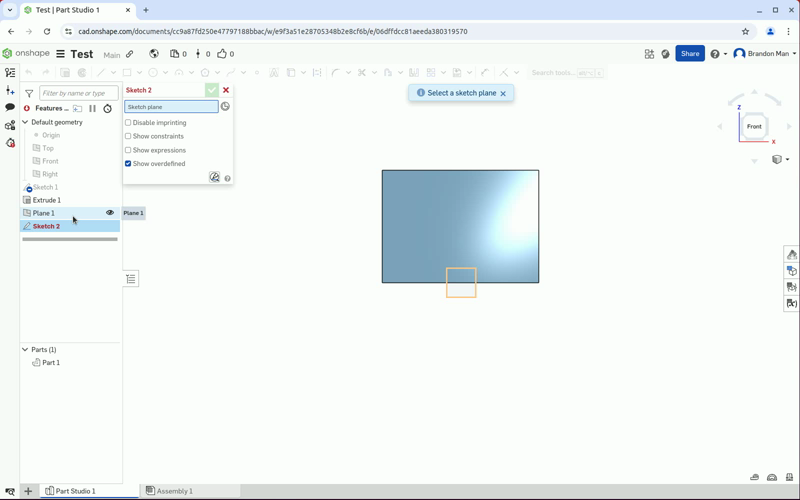
click(73, 215)
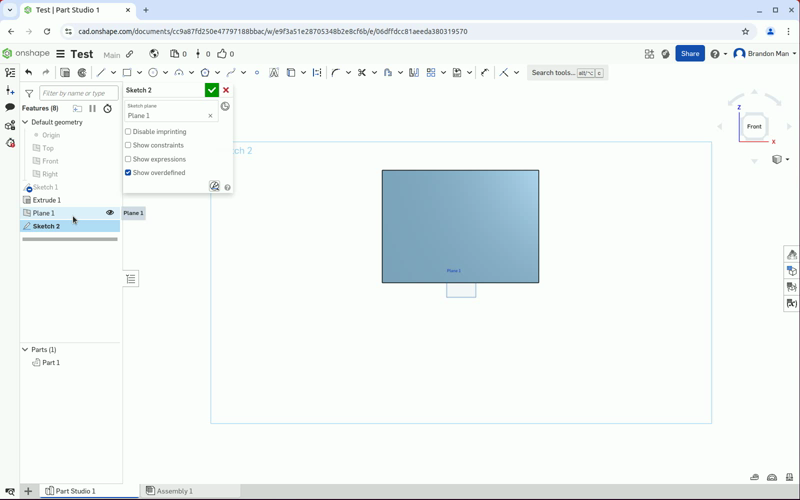
mouse_move(73, 352)
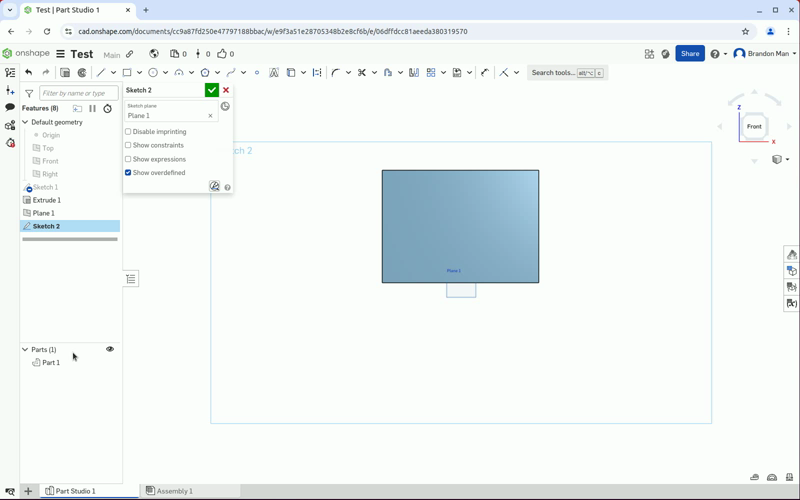
key(y)
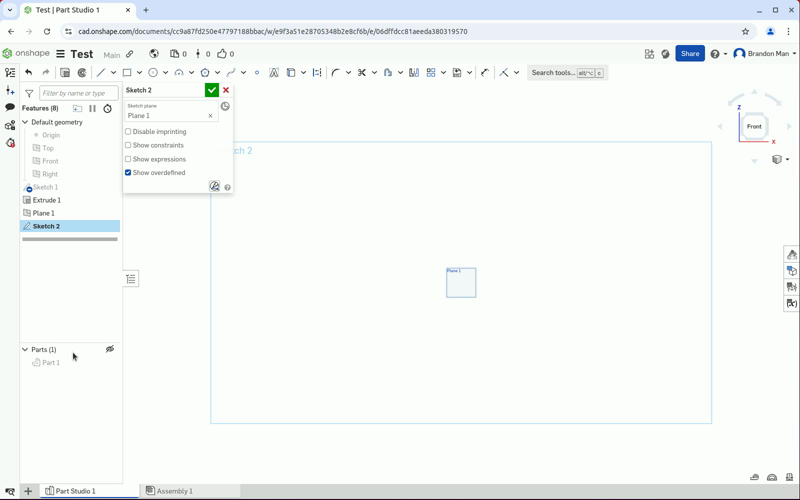
key(l)
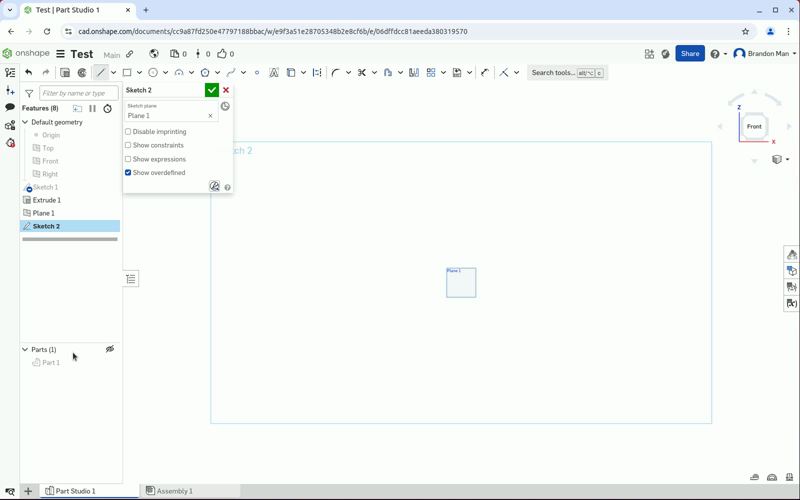
key_down(shift)
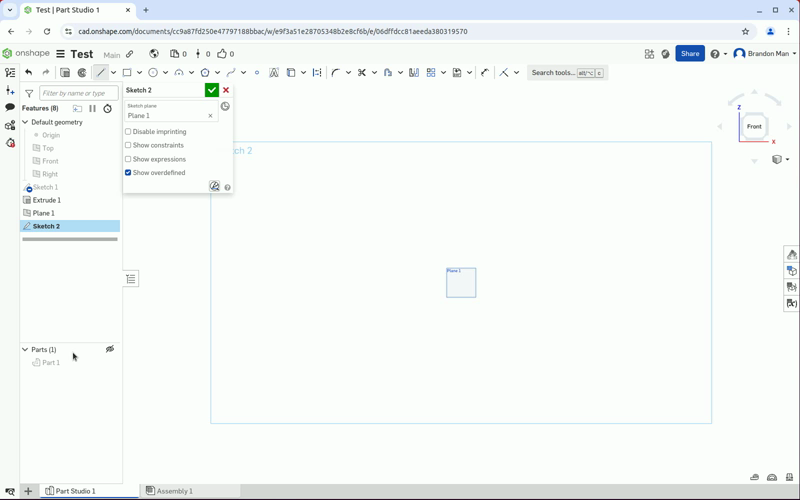
mouse_move(390, 271)
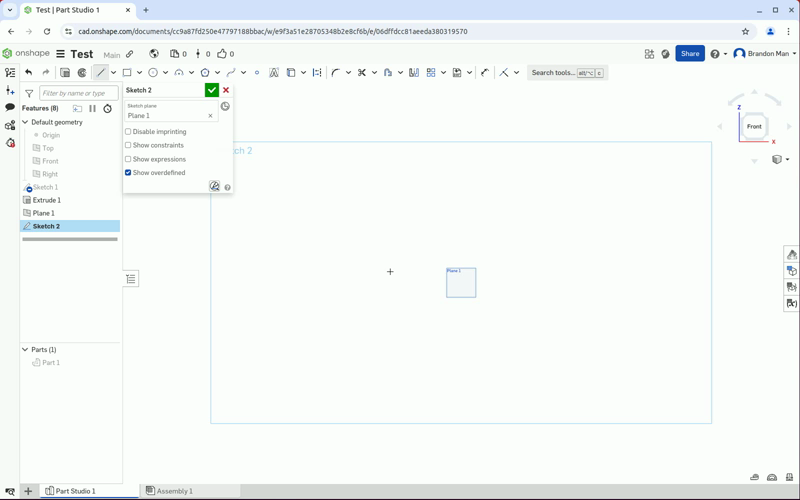
click(390, 271)
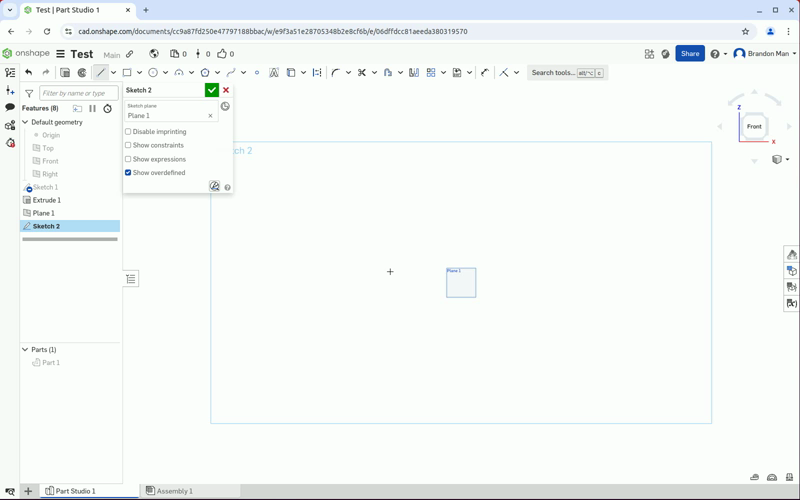
key_up(shift)
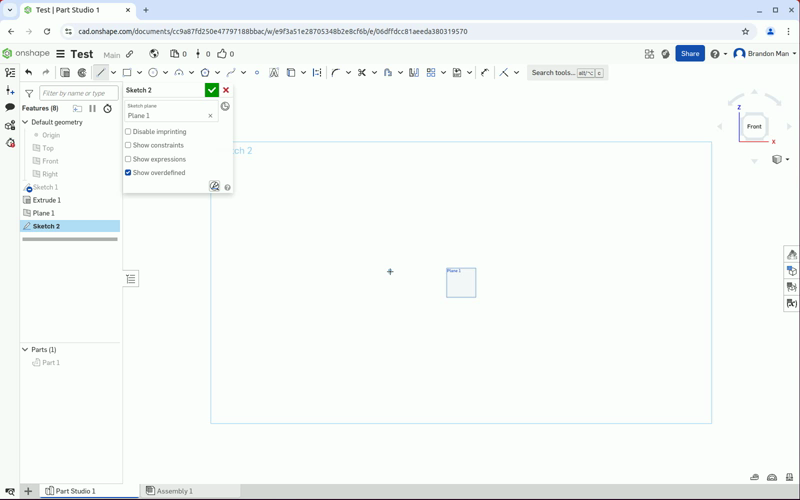
key_down(shift)
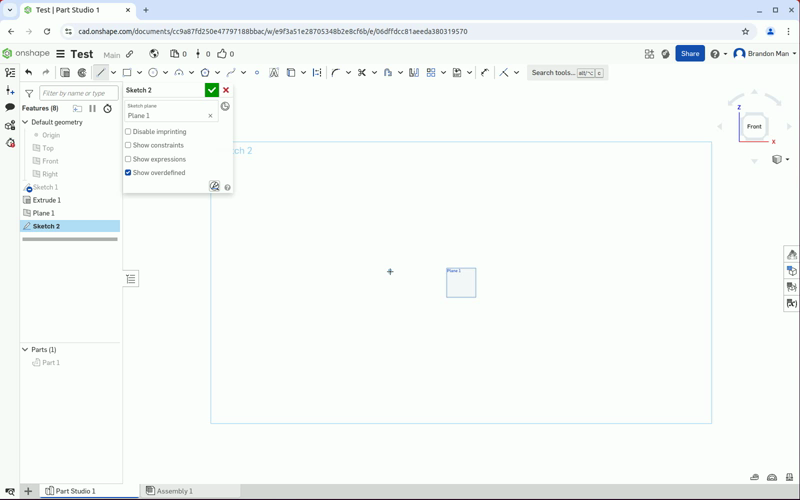
mouse_move(529, 271)
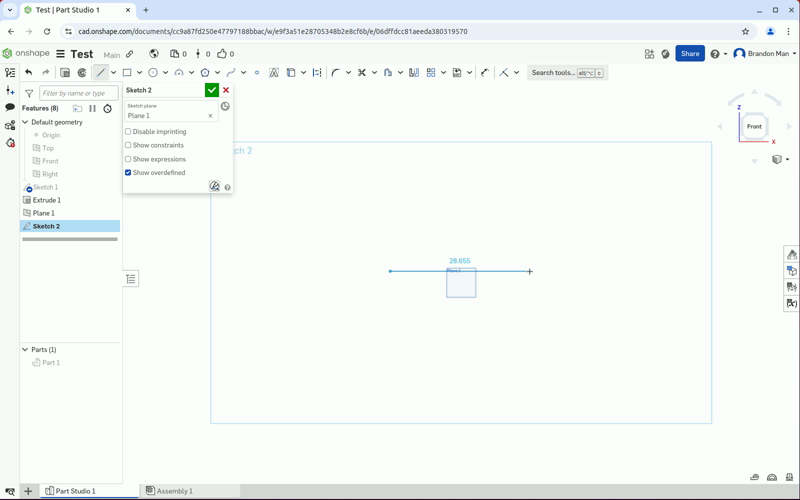
click(529, 271)
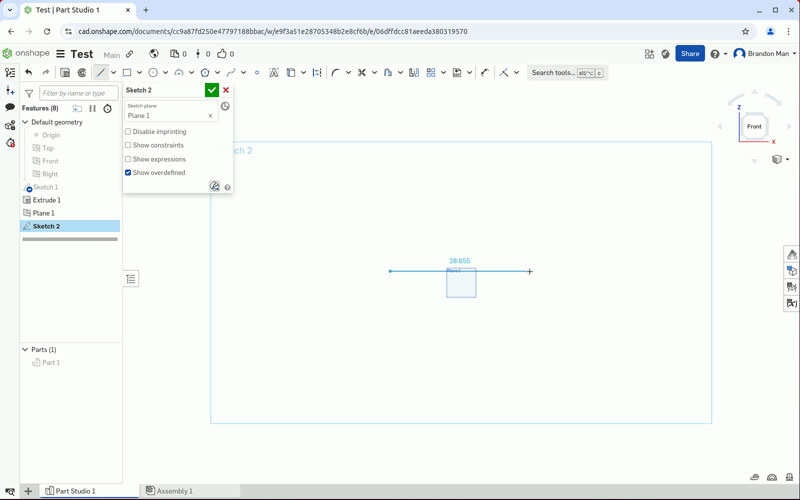
key_up(shift)
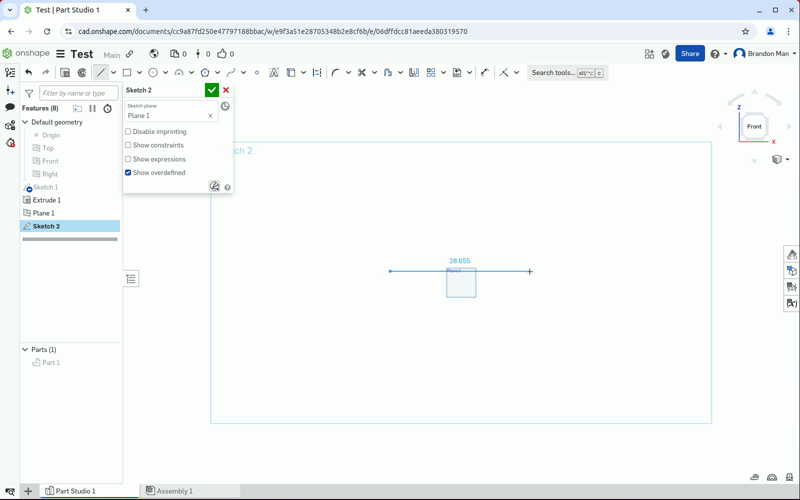
key_down(shift)
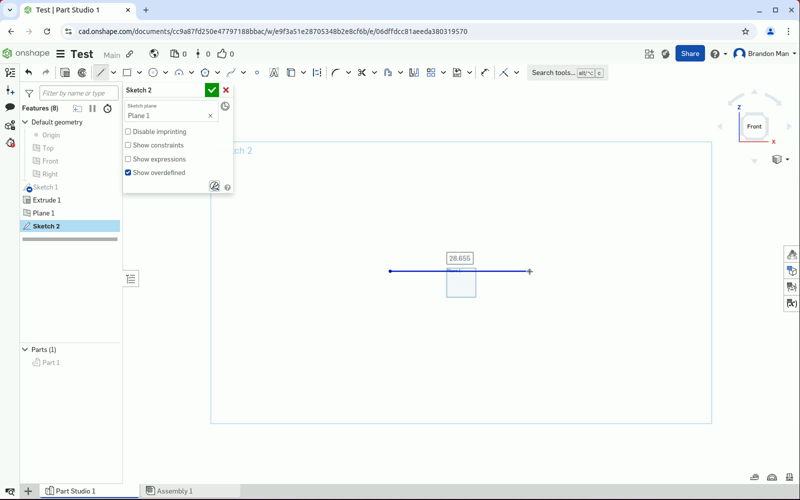
mouse_move(529, 181)
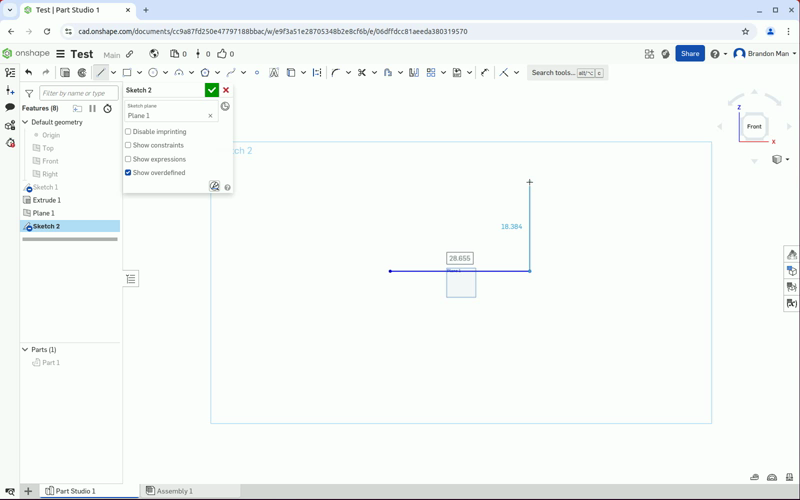
click(529, 181)
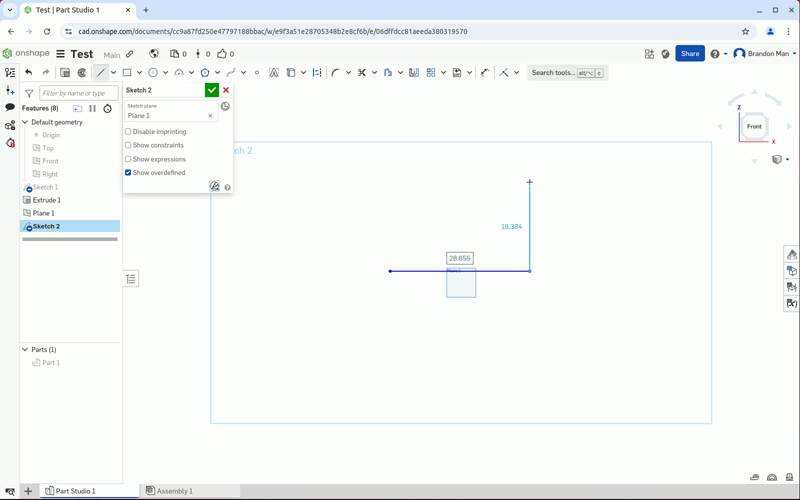
key_up(shift)
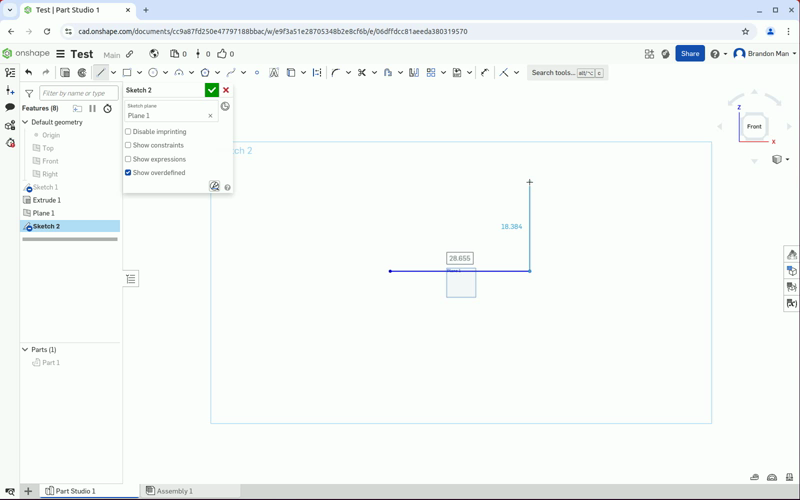
key_down(shift)
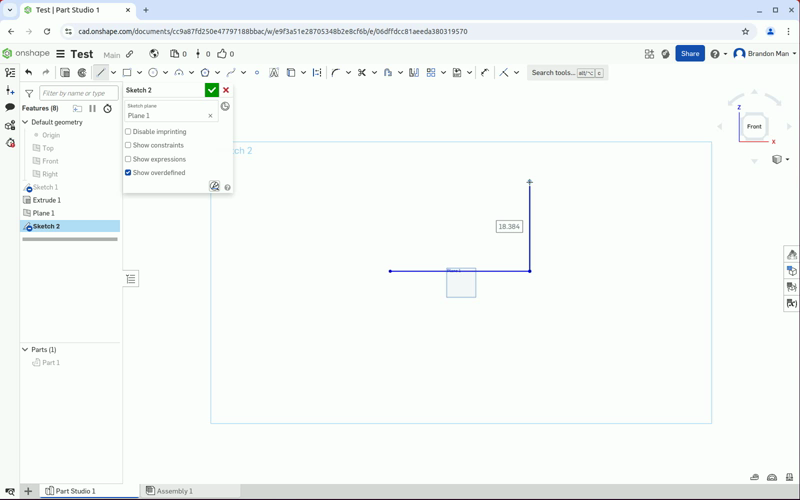
mouse_move(390, 181)
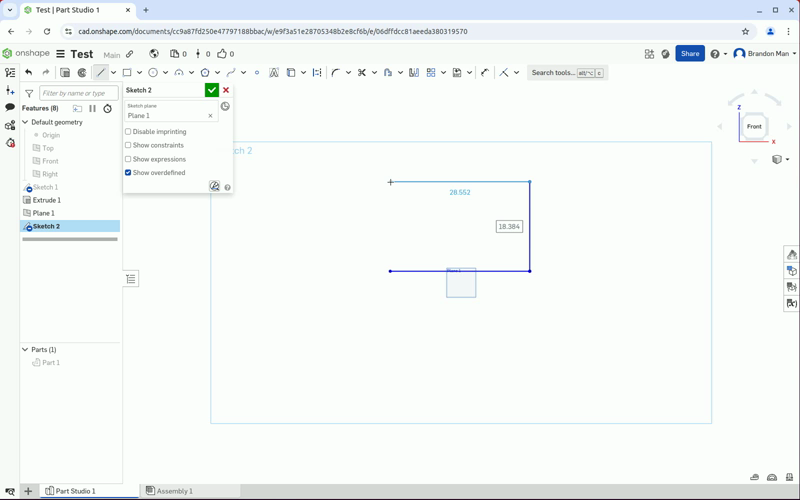
click(390, 181)
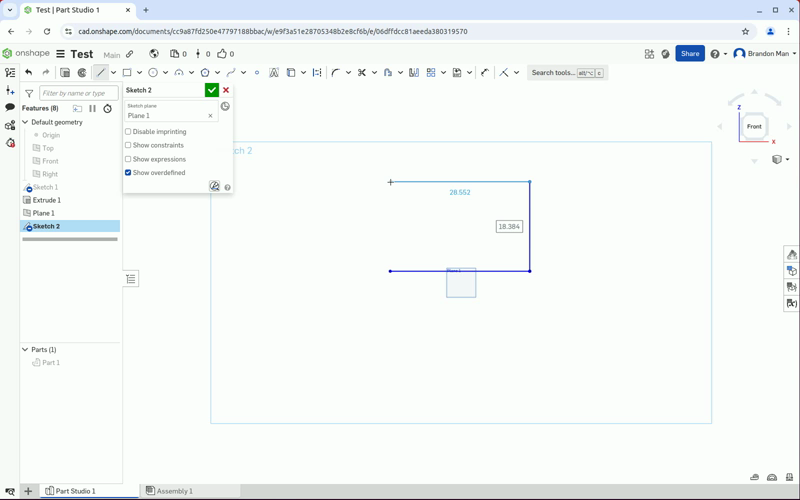
key_up(shift)
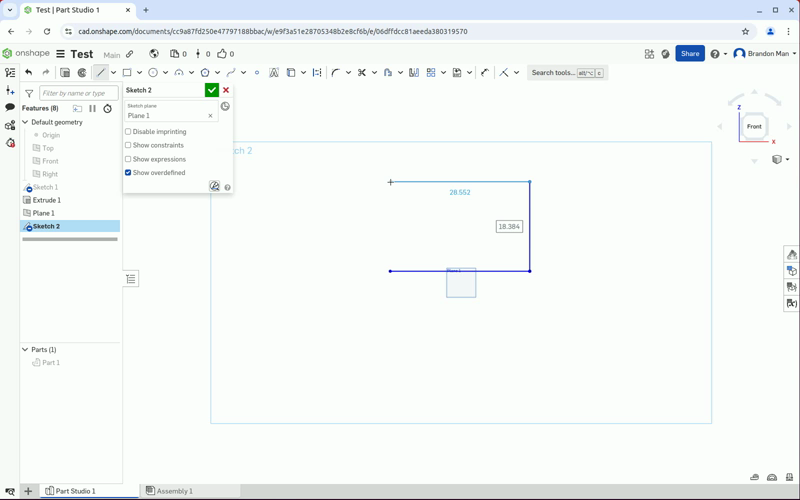
key_down(shift)
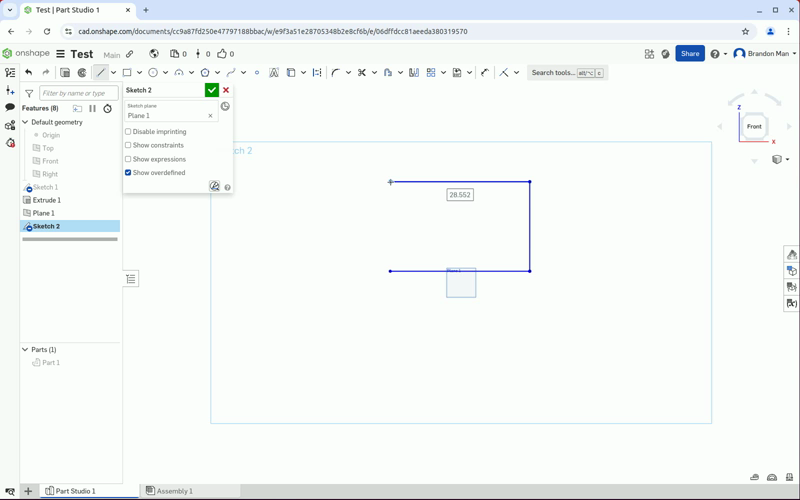
mouse_move(390, 271)
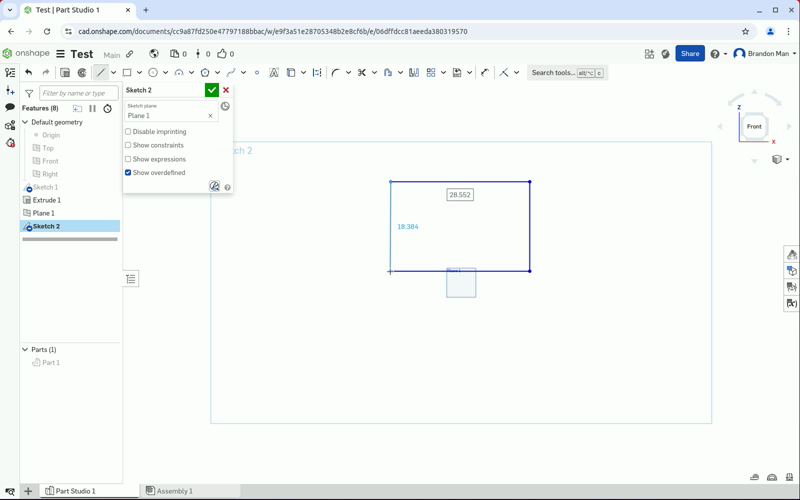
key_up(shift)
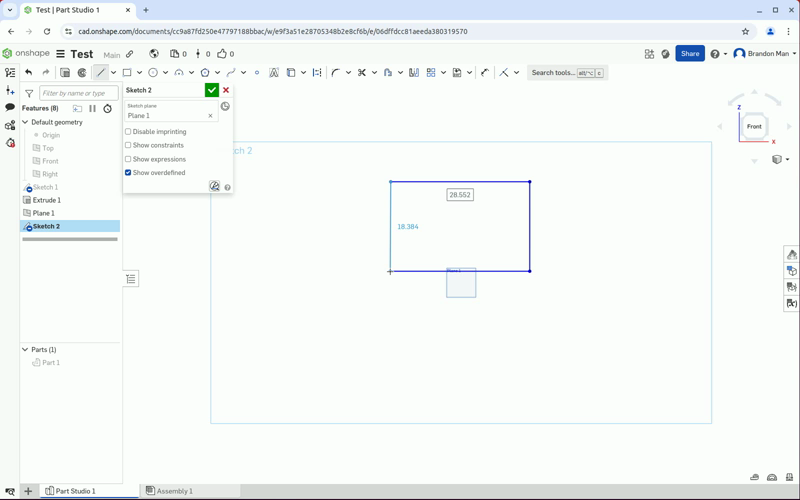
click(390, 271)
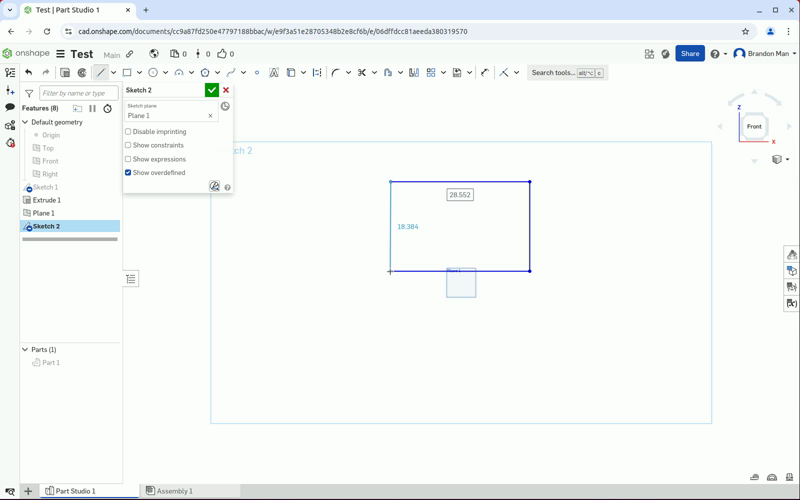
key(esc)
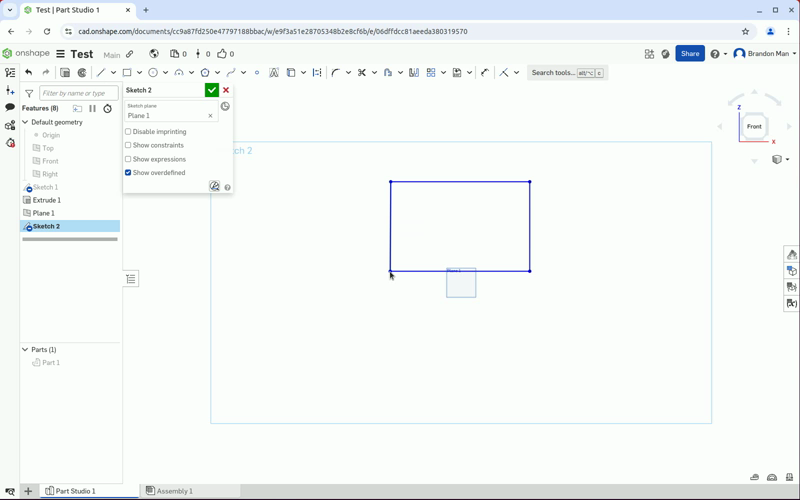
mouse_move(434, 213)
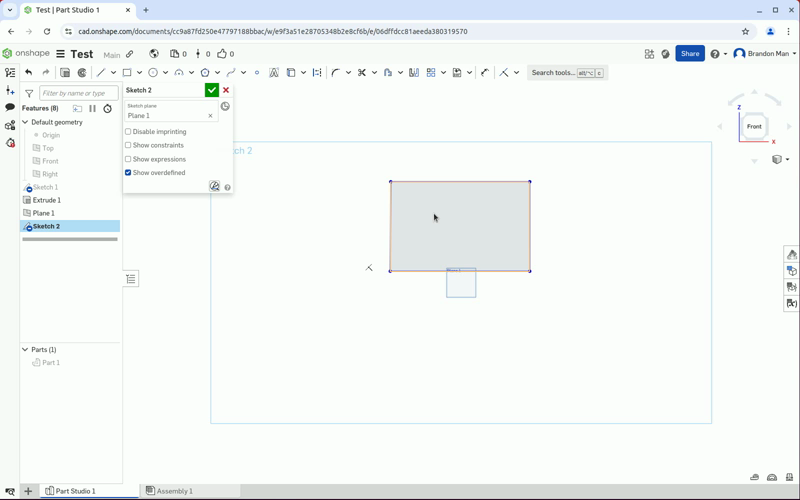
click(434, 213)
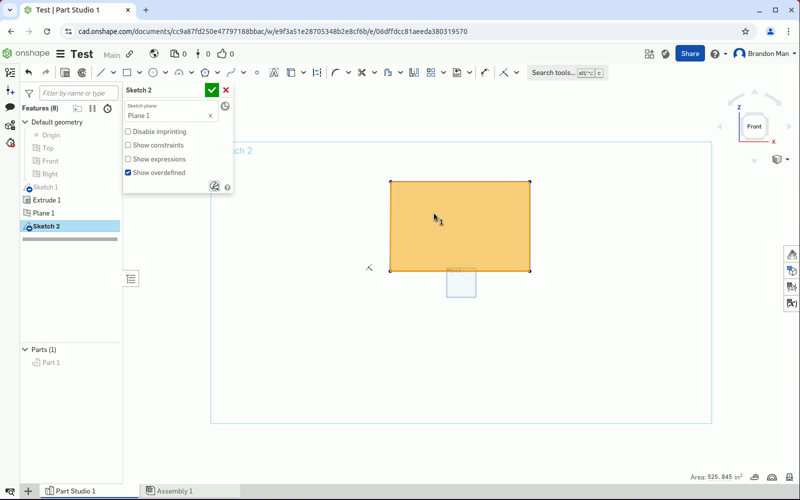
mouse_move(73, 352)
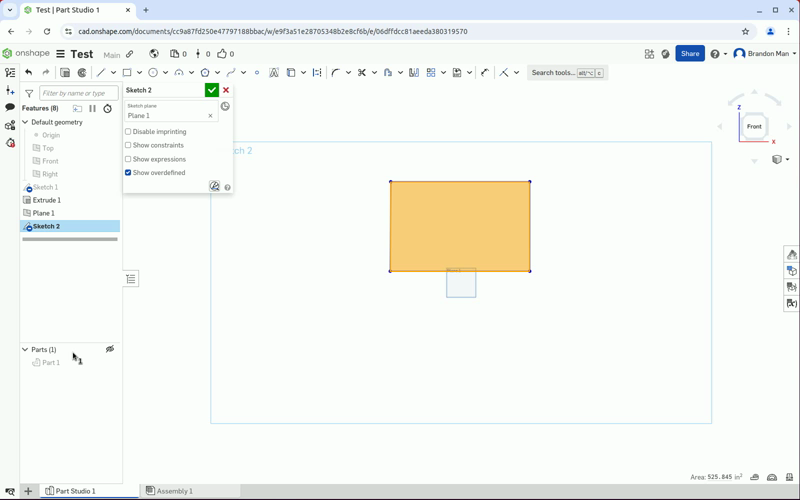
key(shift+y)
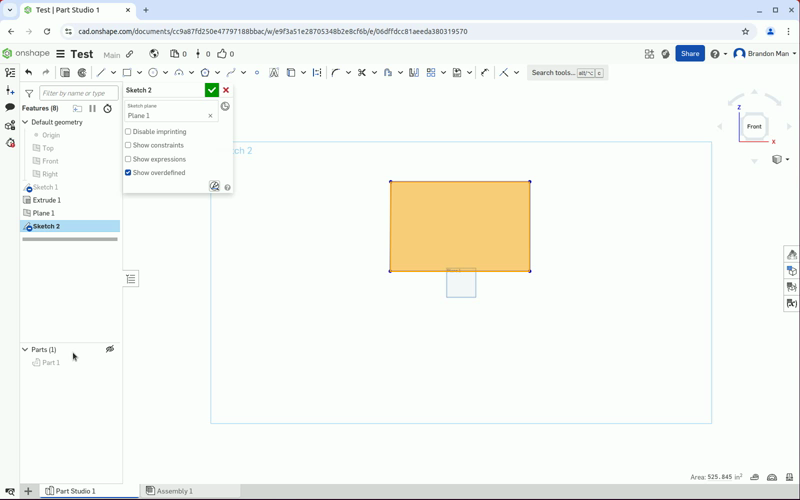
key(shift+e)
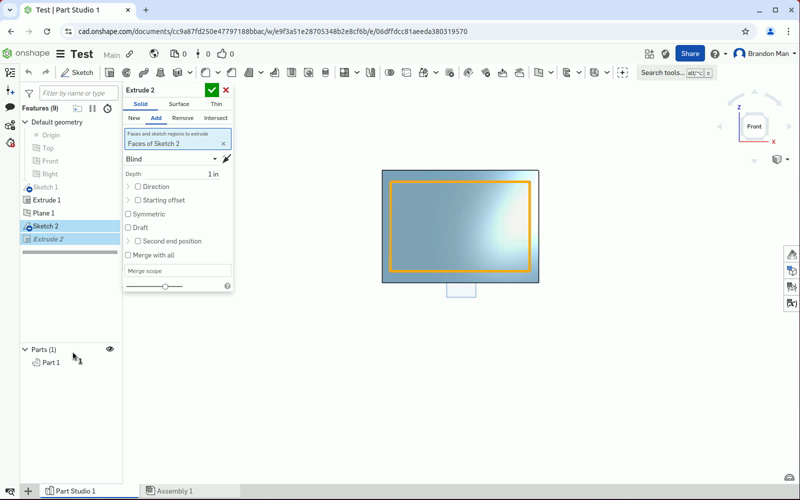
mouse_move(143, 106)
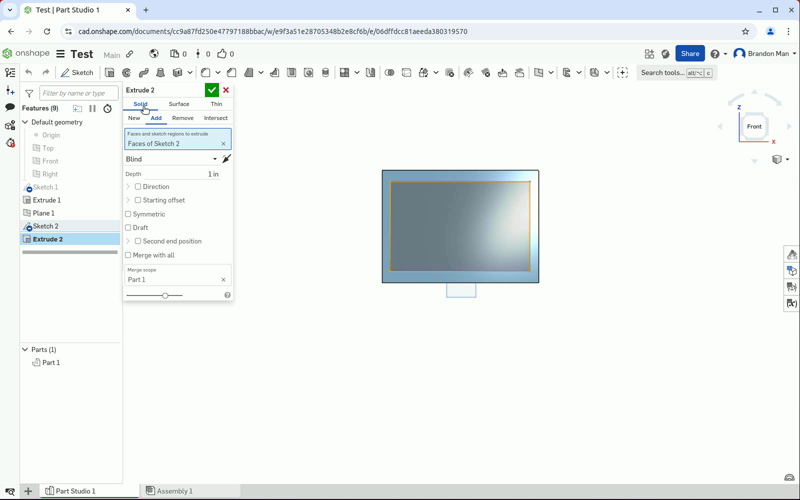
click(143, 106)
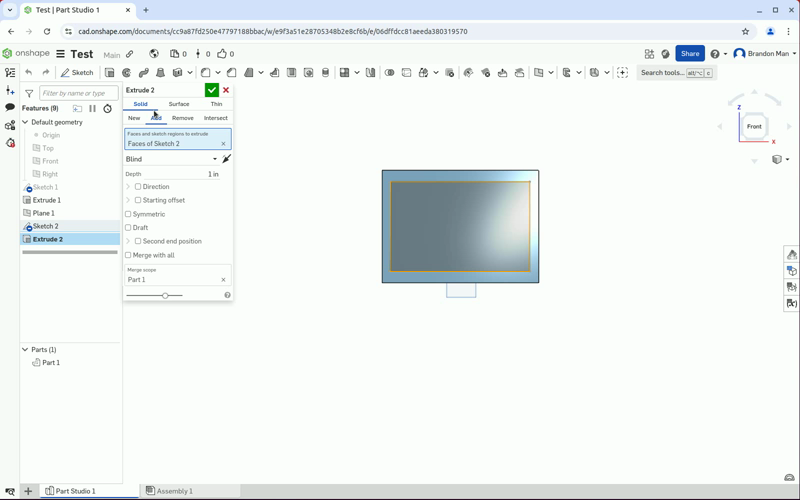
mouse_move(186, 120)
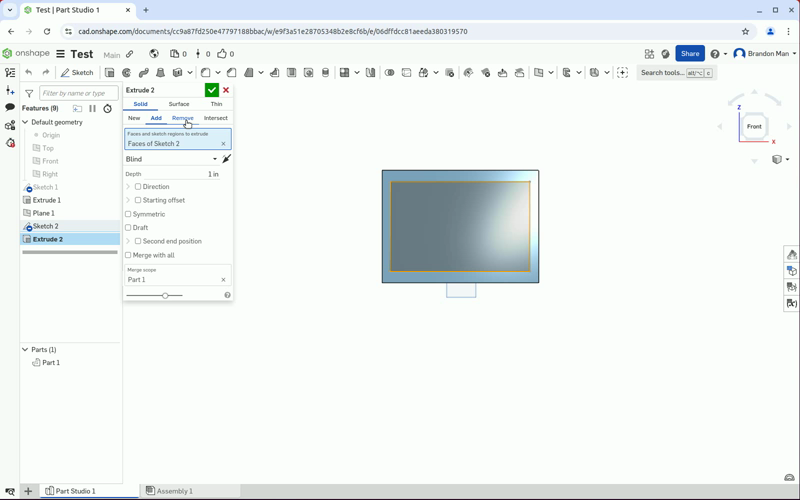
click(186, 120)
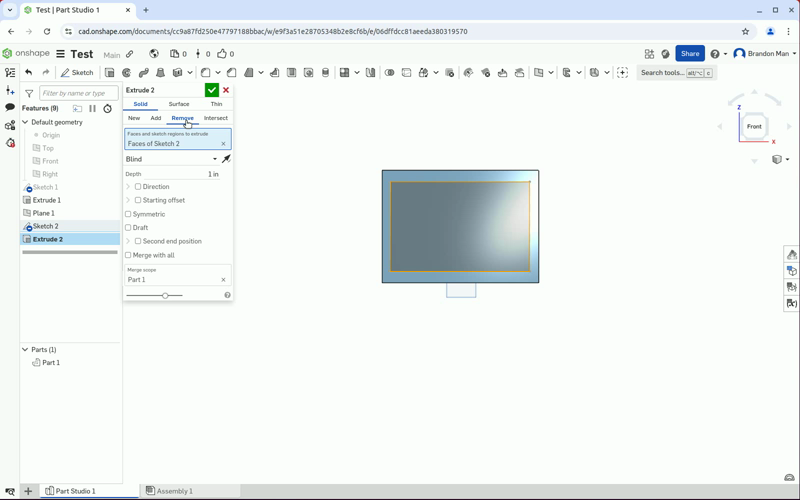
key(tab, 4)
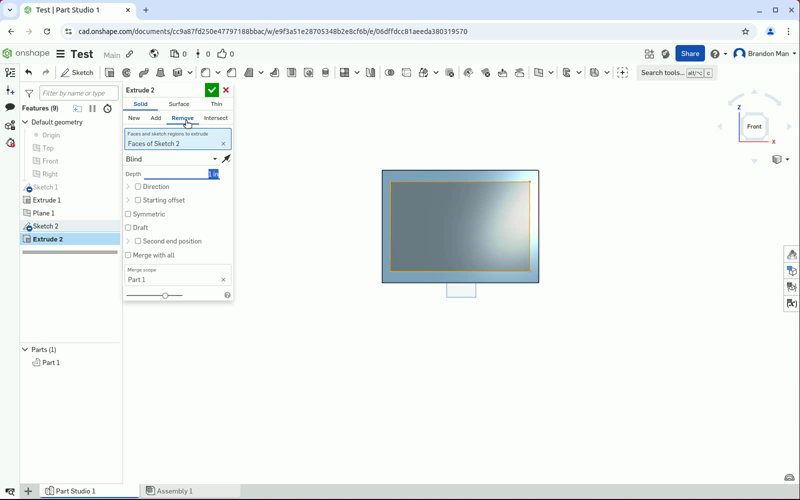
text(30.811)
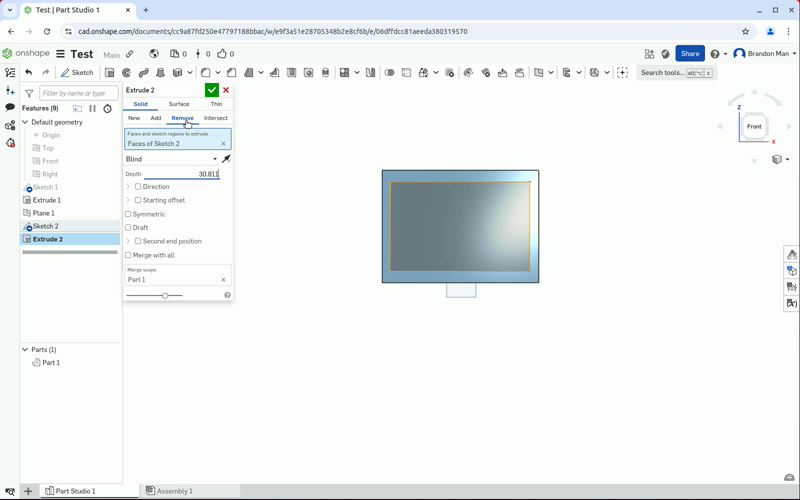
key(tab, 6)
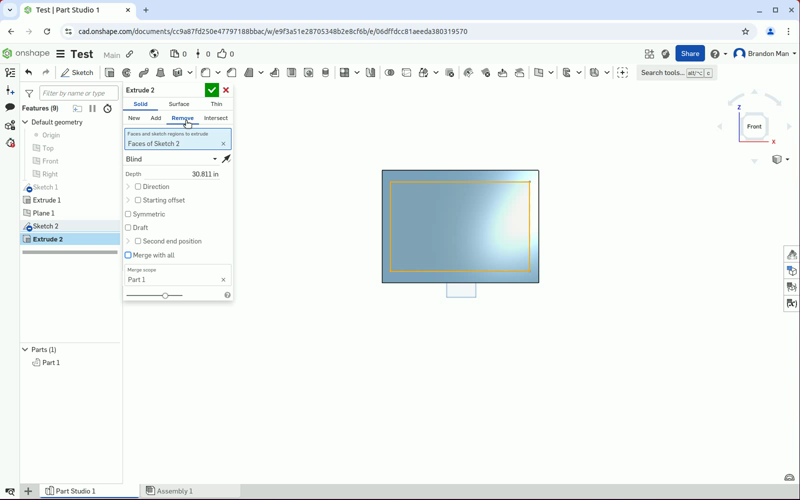
key(space)
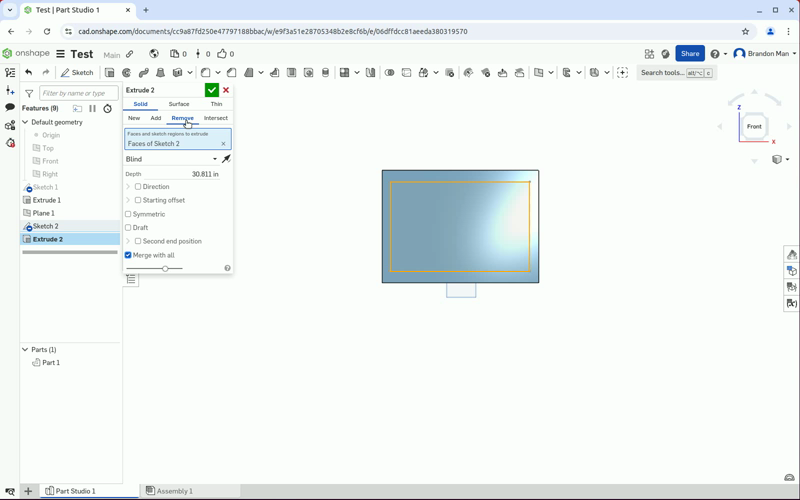
key(enter)
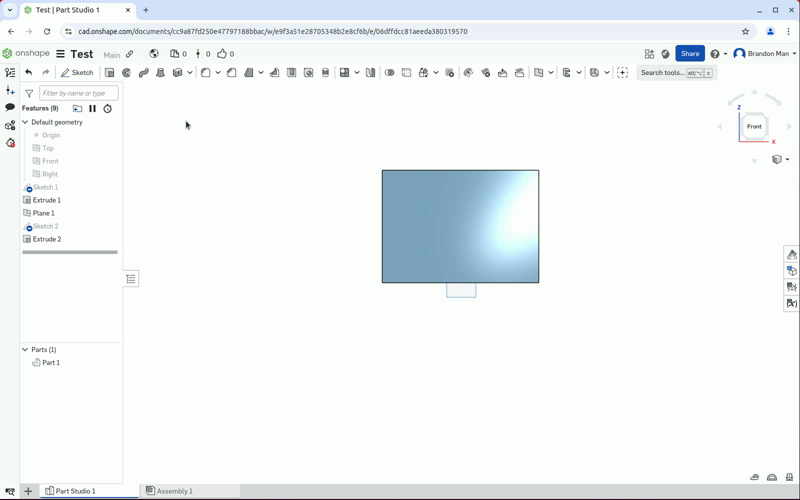
key(shift+h)
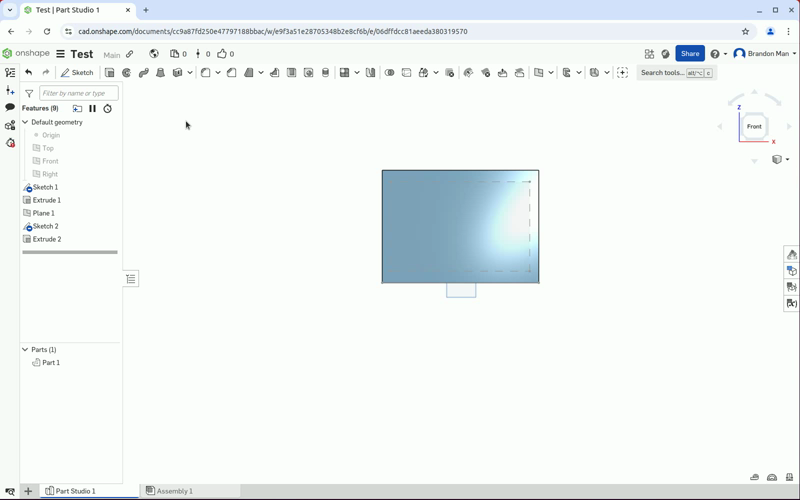
key(shift+h)
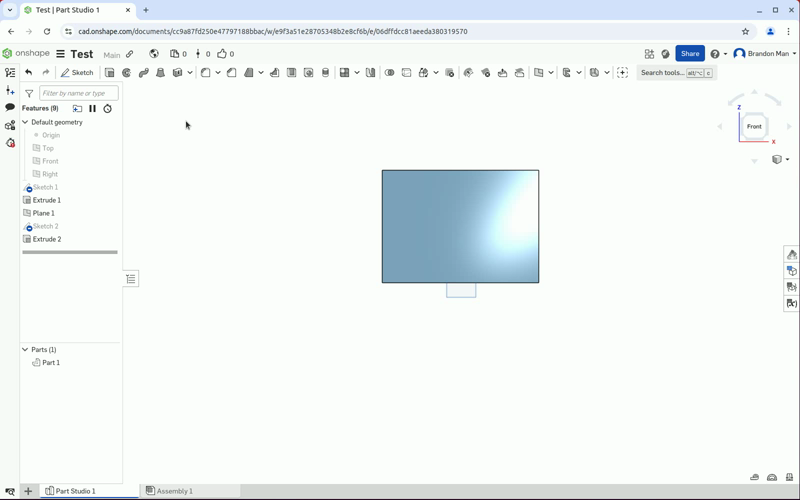
mouse_move(73, 189)
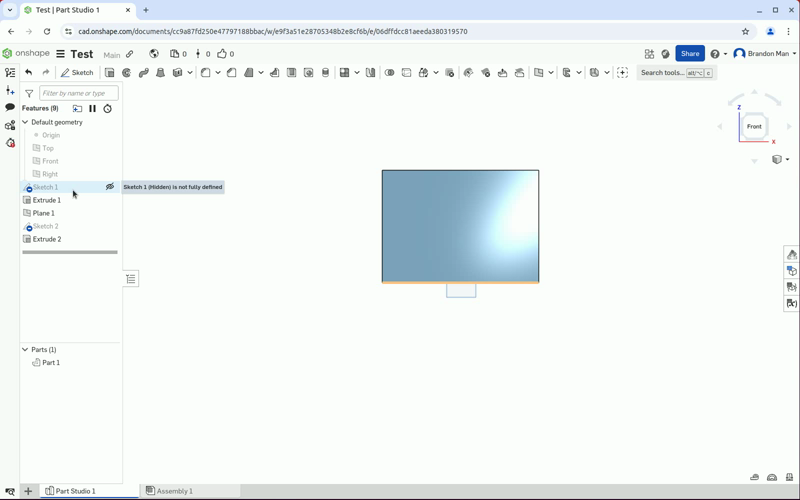
click(73, 189)
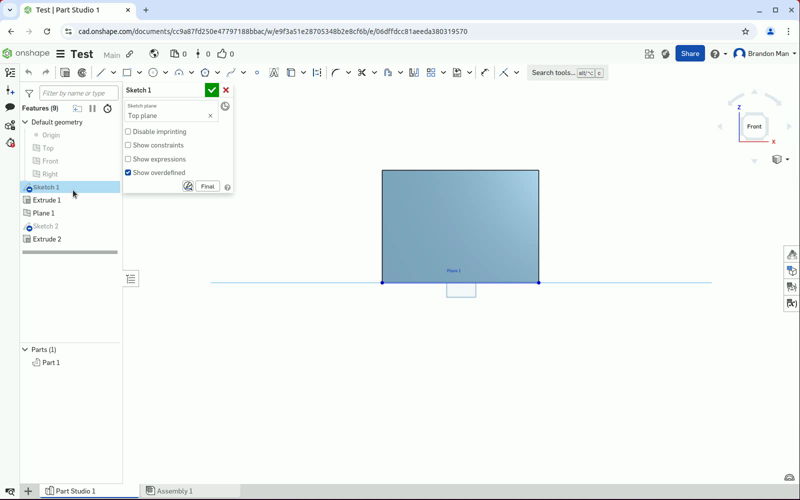
mouse_move(229, 92)
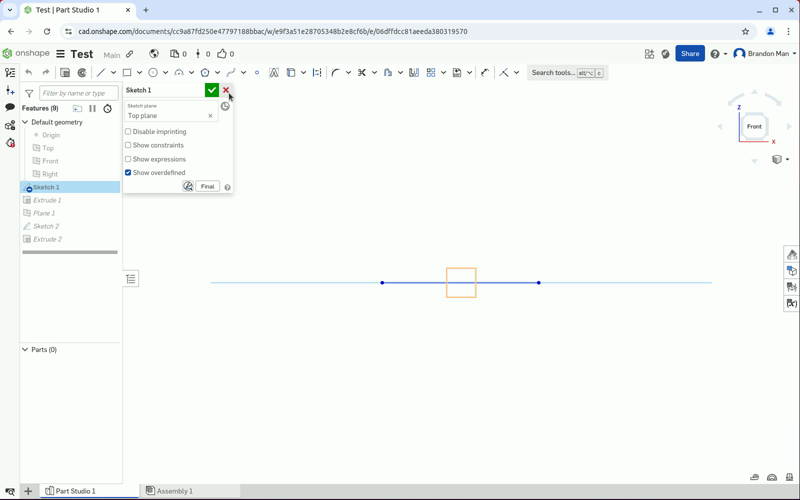
click(229, 92)
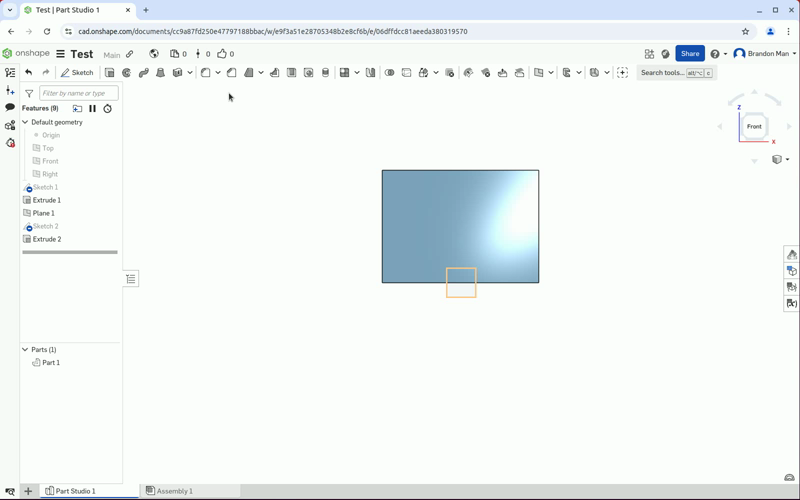
mouse_move(73, 352)
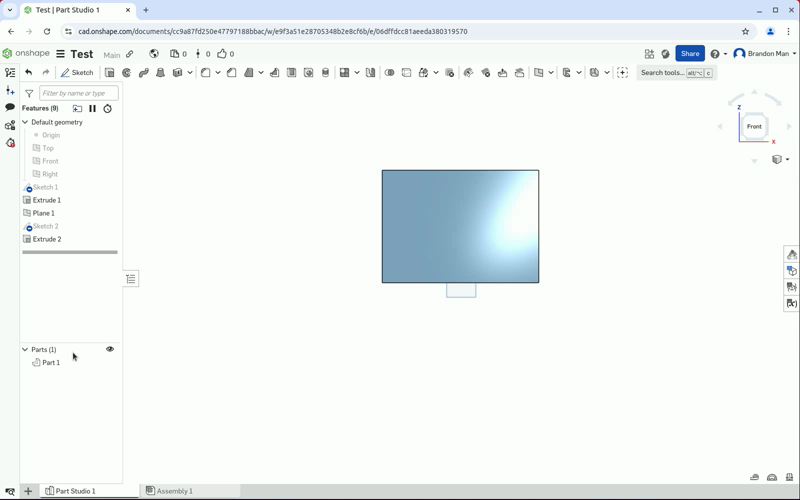
key(y)
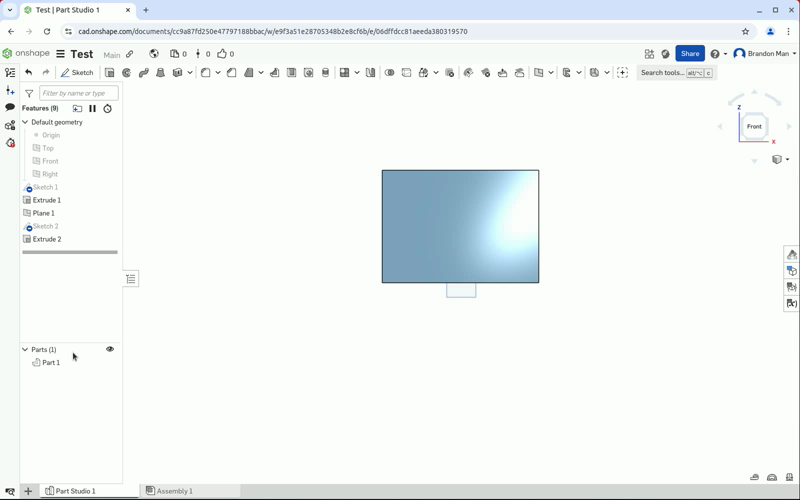
key(shift+p)
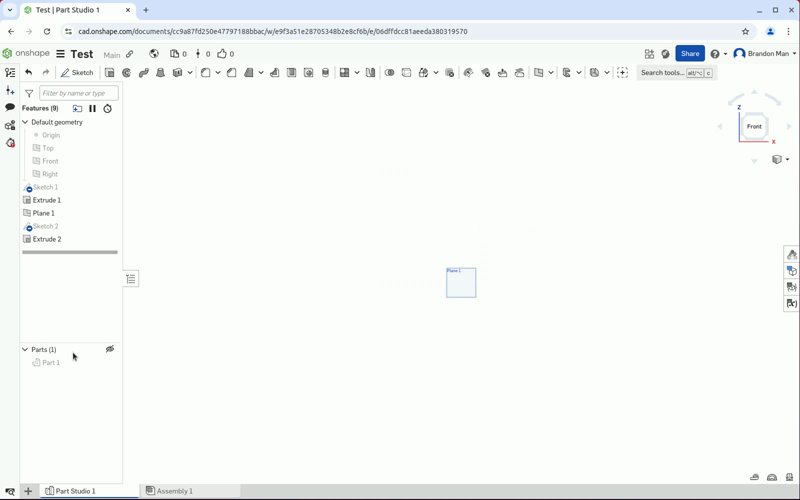
key(space)
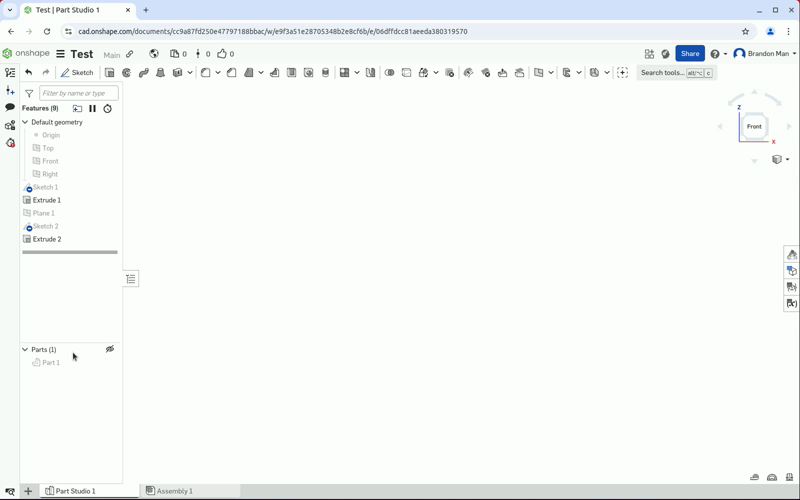
key_down(shift)
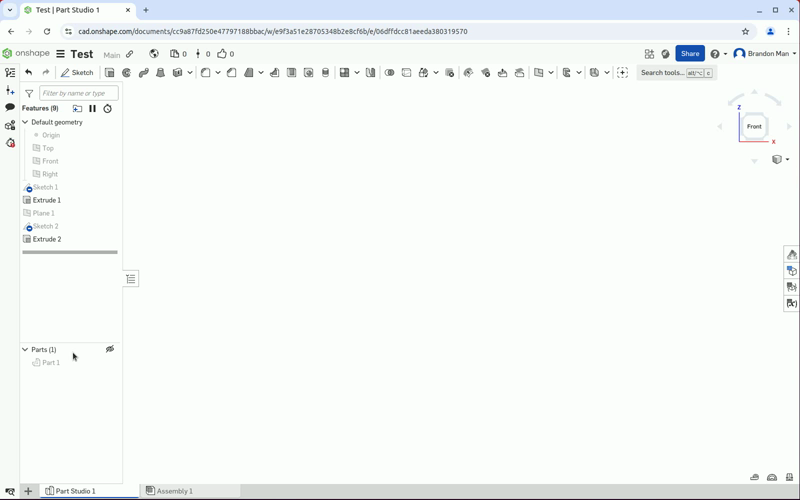
key(left)
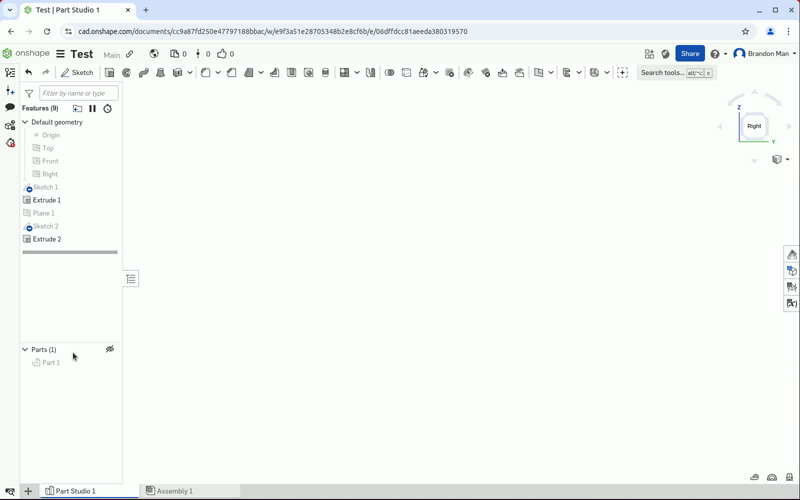
key_up(shift)
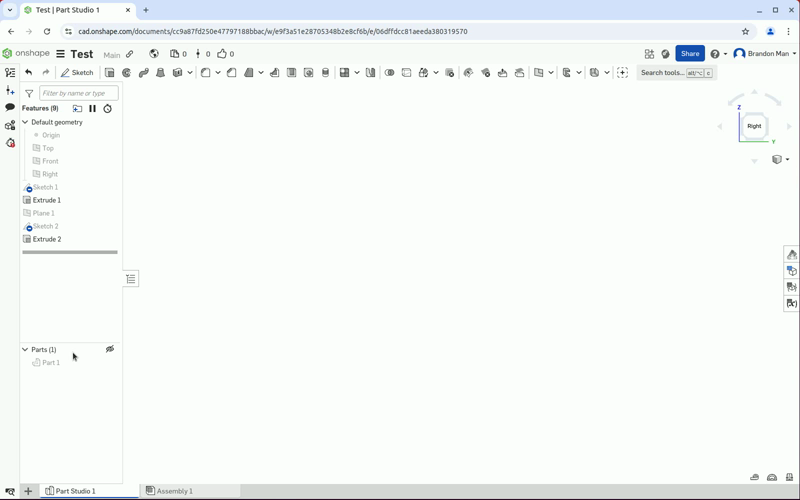
mouse_move(73, 352)
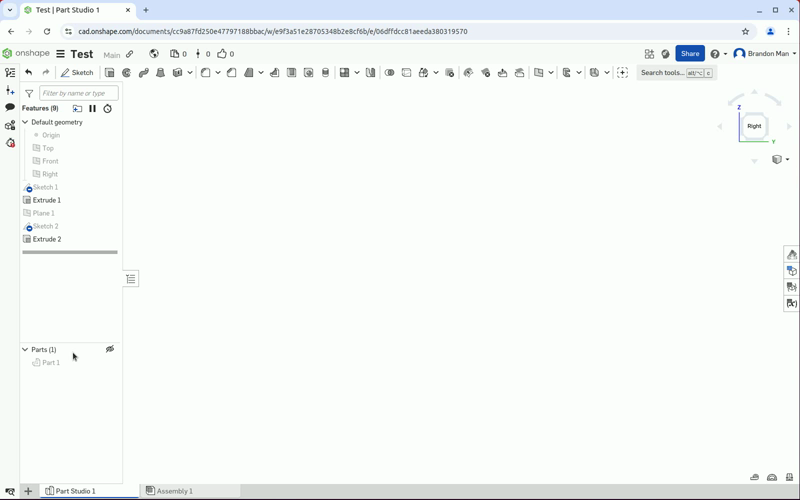
key(shift+y)
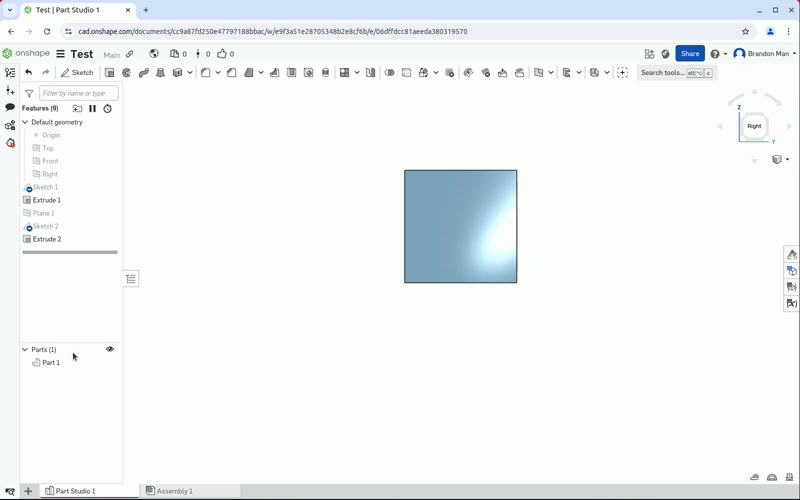
mouse_move(541, 75)
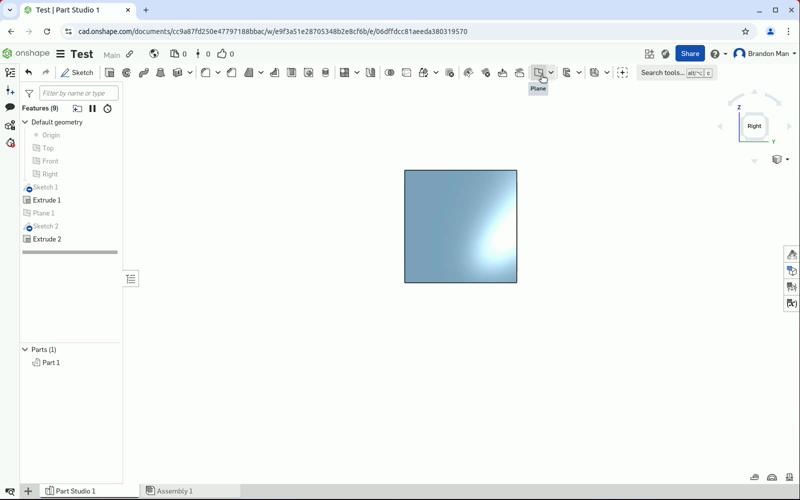
click(541, 75)
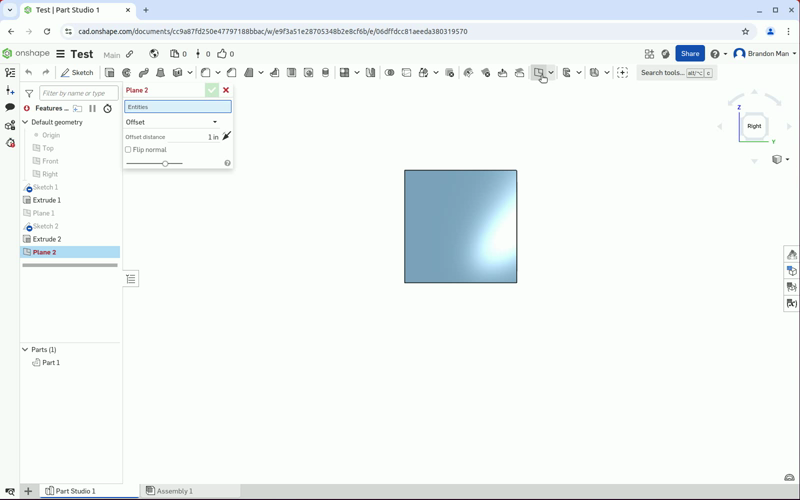
mouse_move(73, 176)
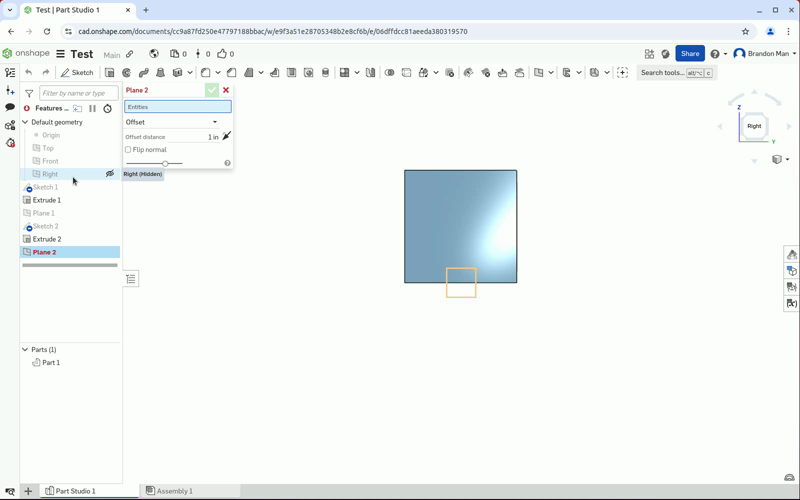
click(73, 176)
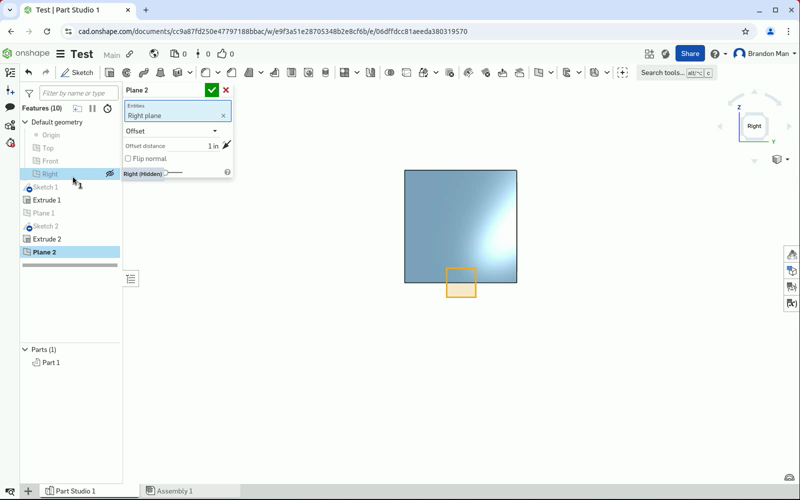
key(tab, 2)
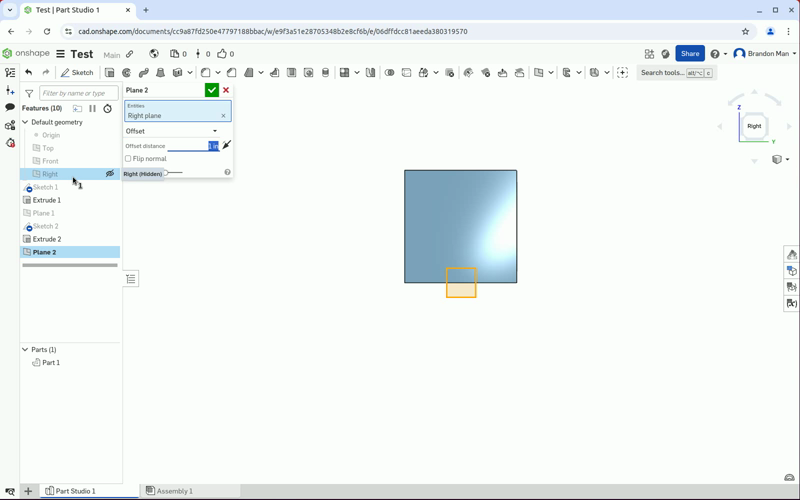
text(16.114)
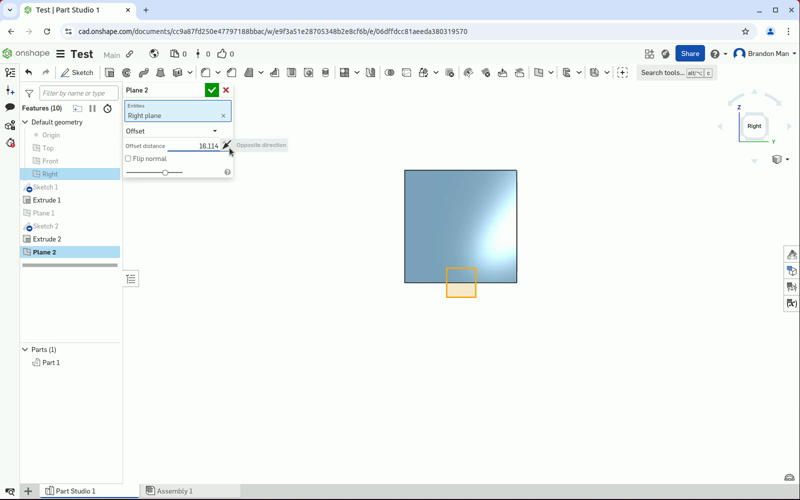
mouse_move(229, 147)
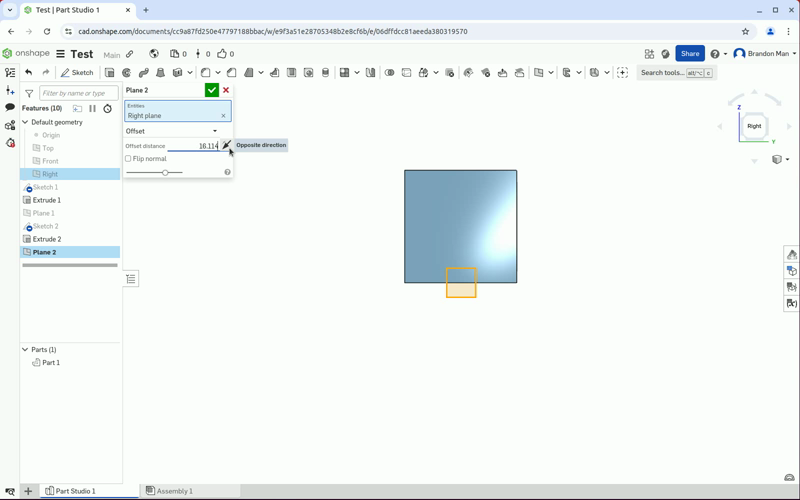
click(229, 147)
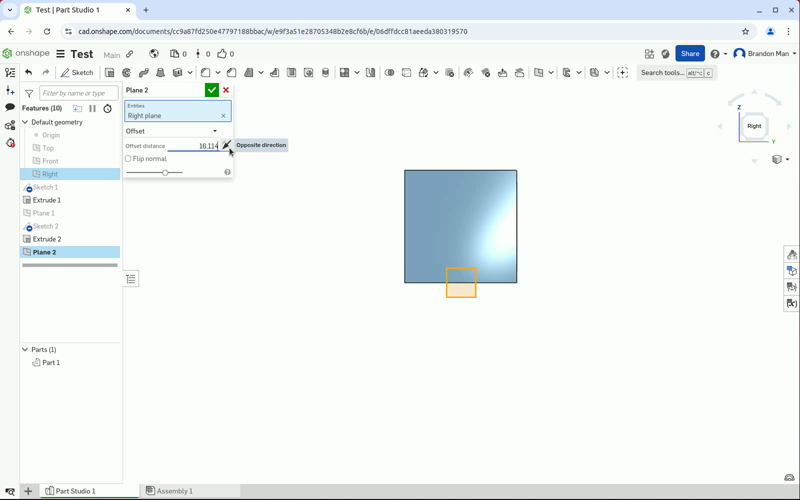
key(enter, 2)
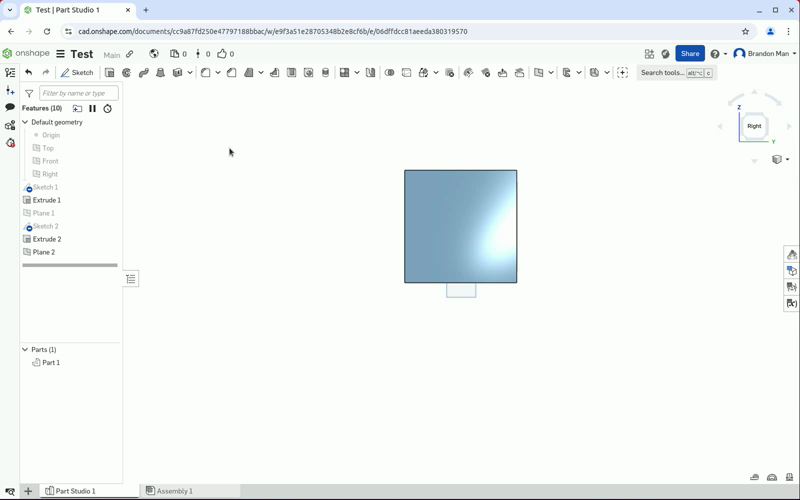
key(shift+s)
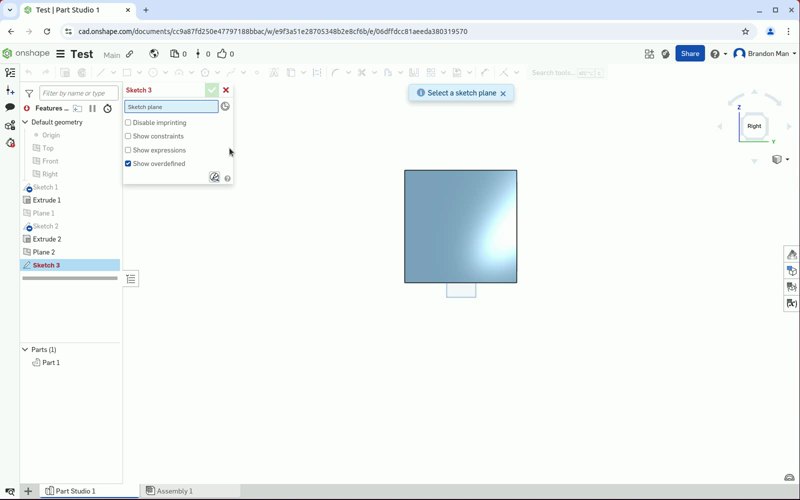
mouse_move(73, 254)
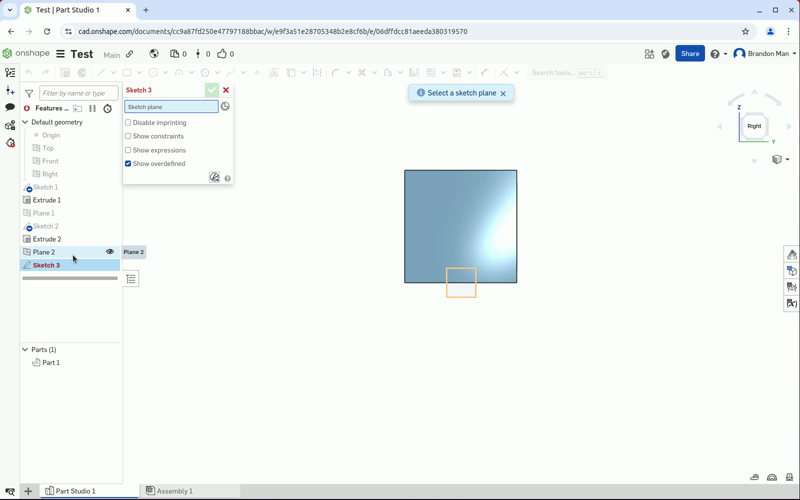
click(73, 254)
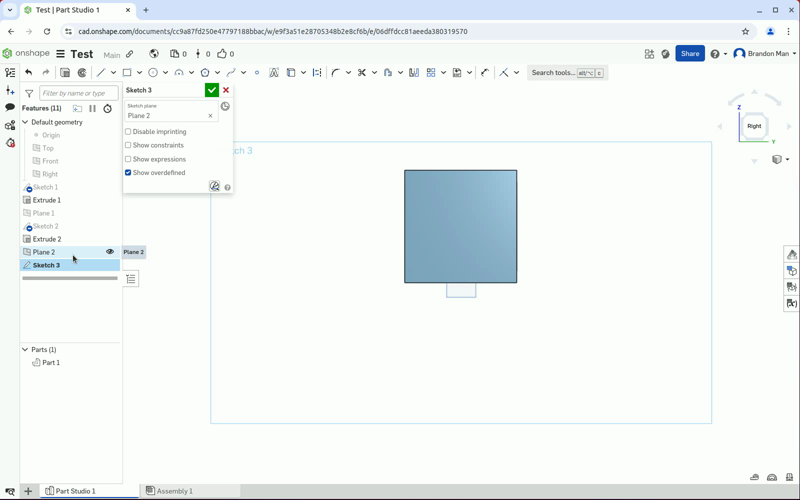
mouse_move(73, 352)
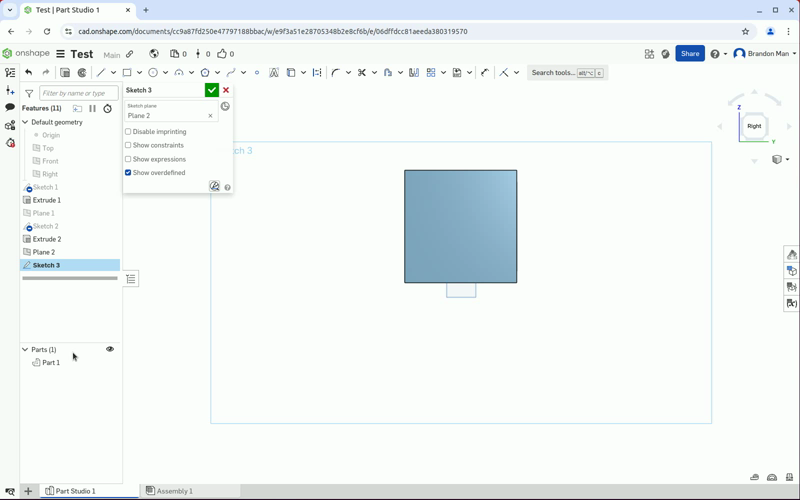
key(y)
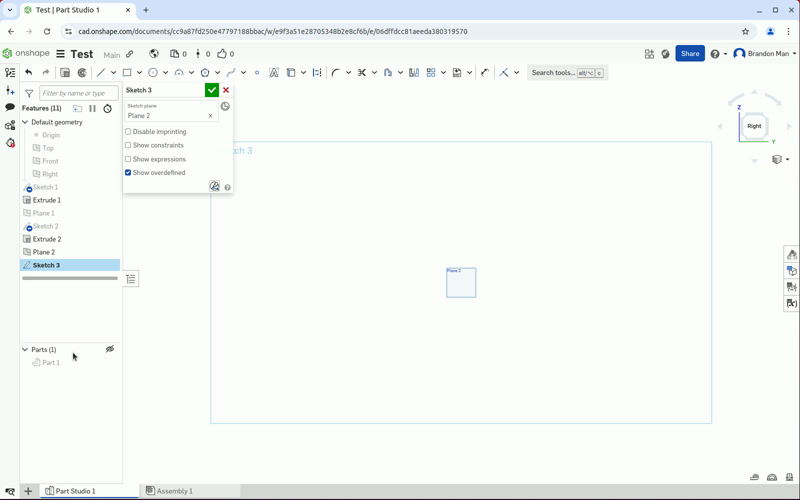
key(l)
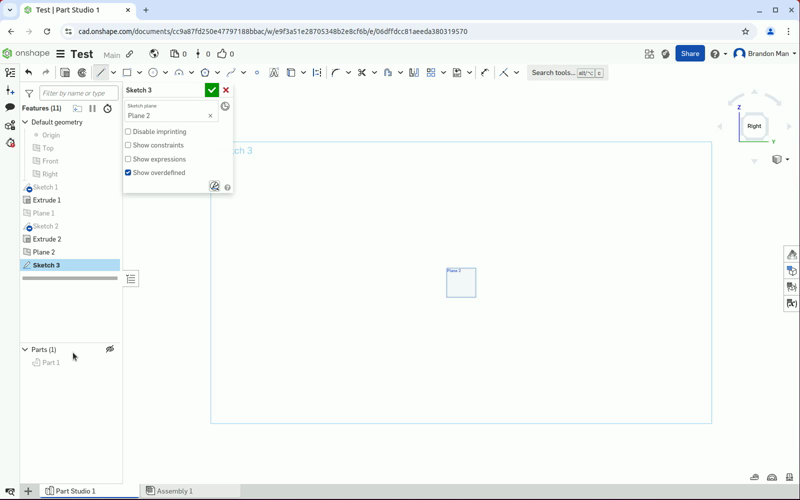
key_down(shift)
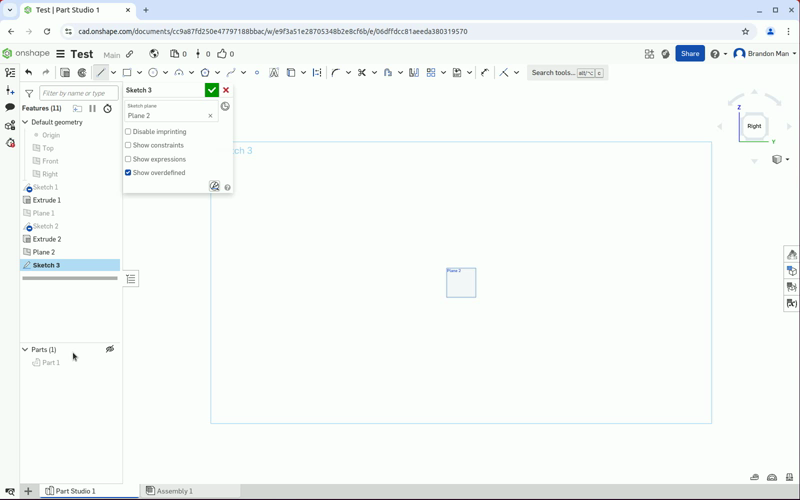
mouse_move(410, 271)
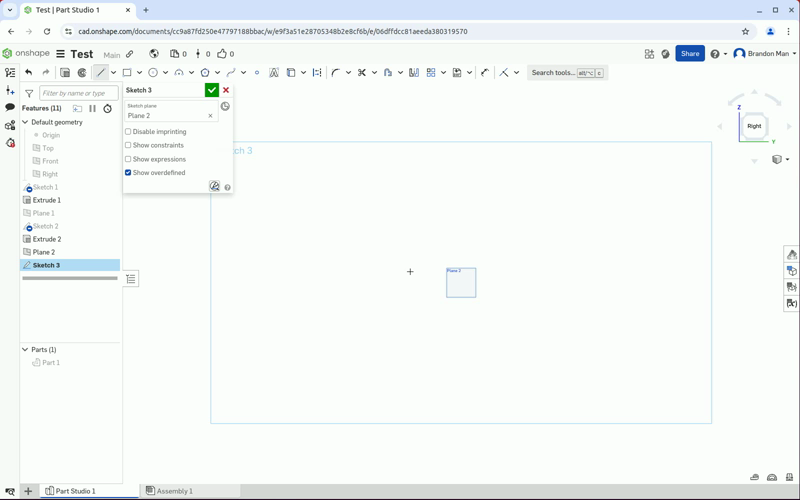
click(410, 271)
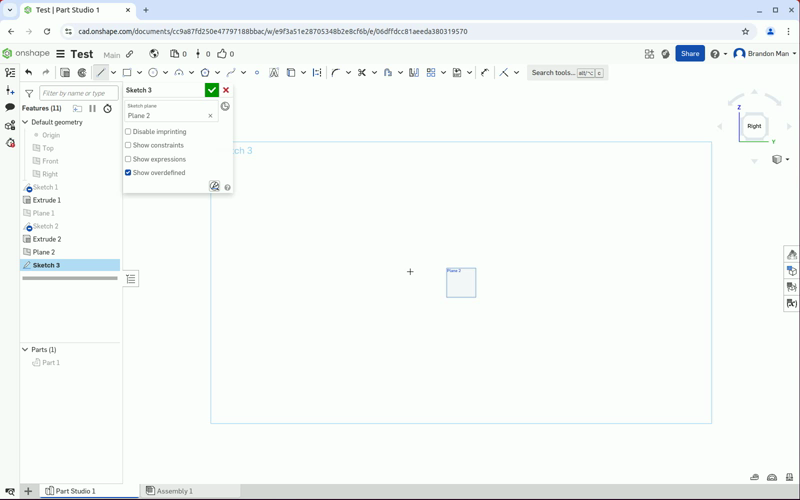
key_up(shift)
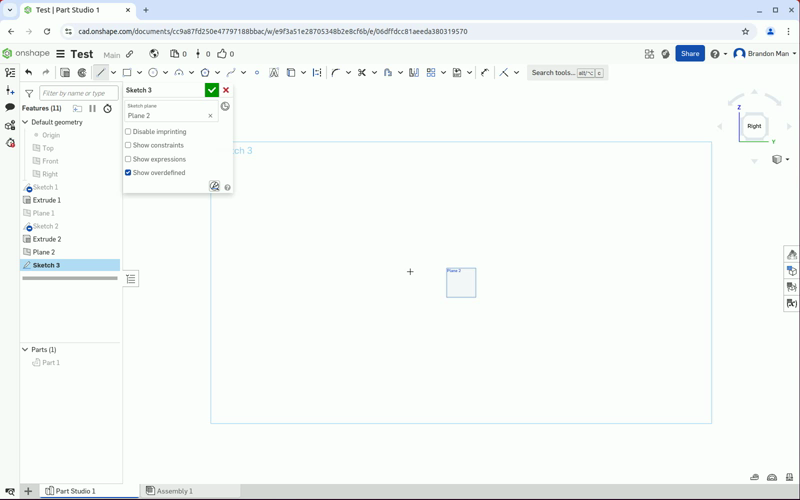
key_down(shift)
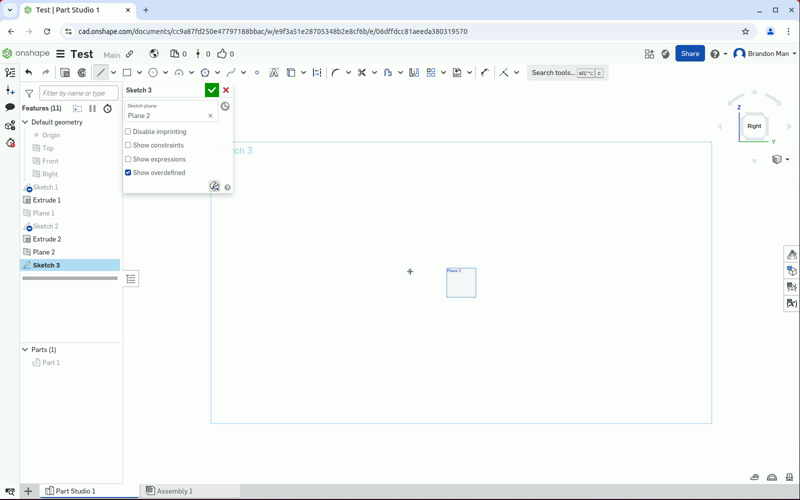
mouse_move(511, 271)
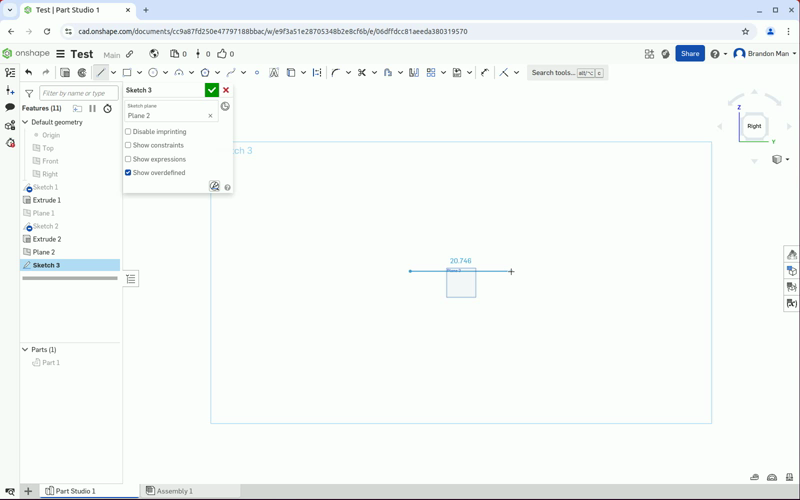
click(511, 271)
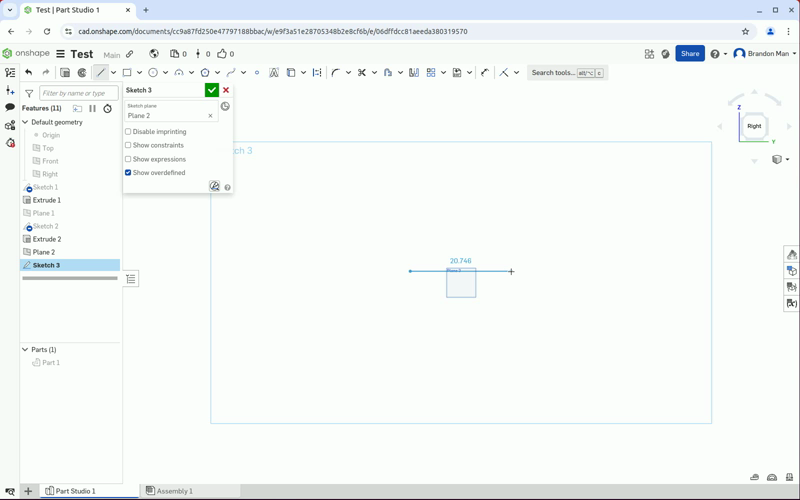
key_up(shift)
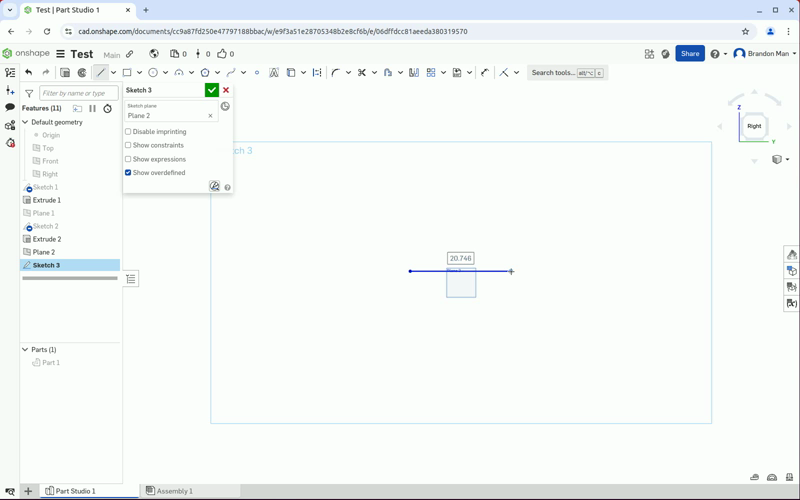
key_down(shift)
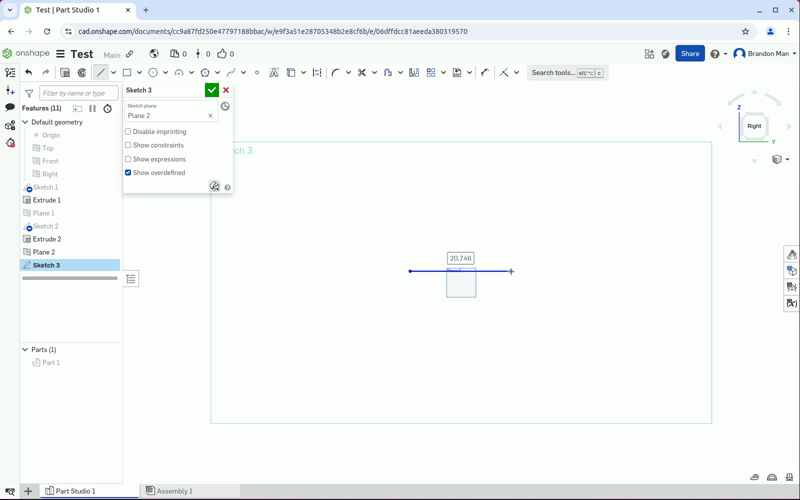
mouse_move(511, 182)
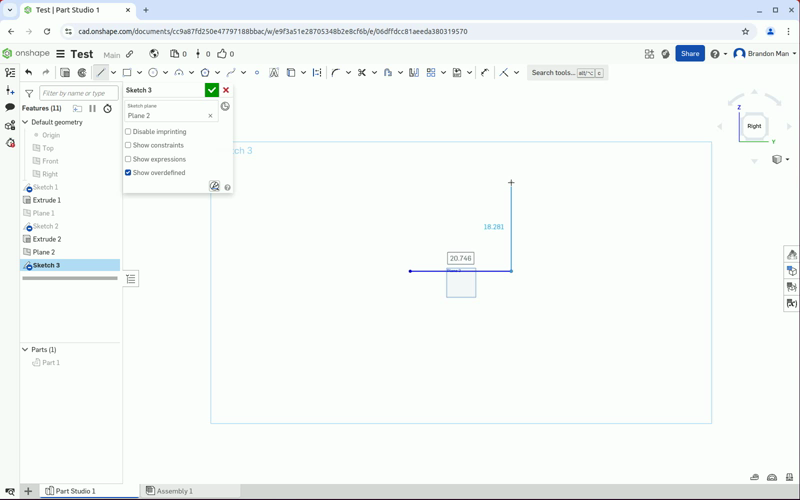
click(511, 182)
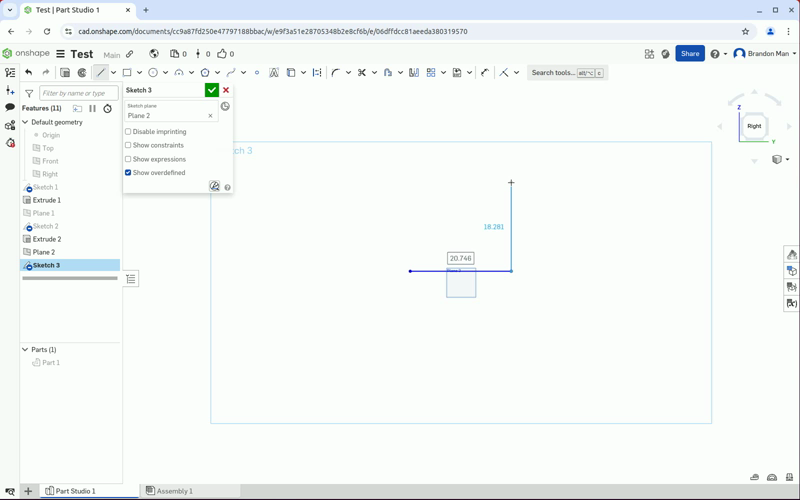
key_up(shift)
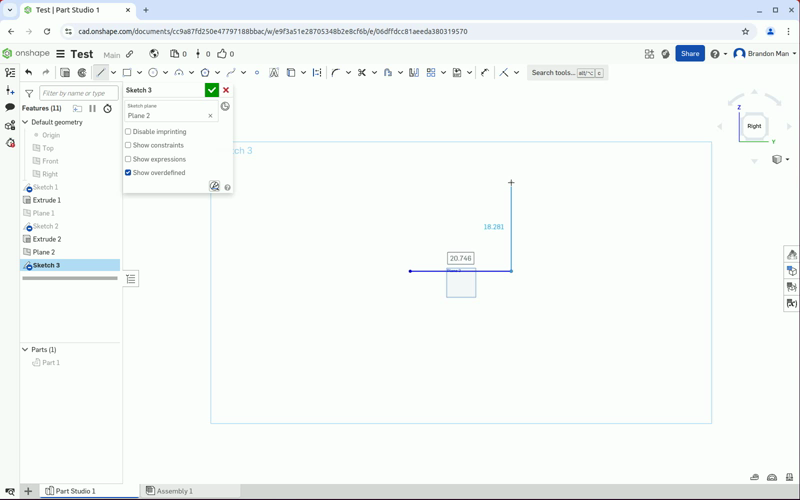
key_down(shift)
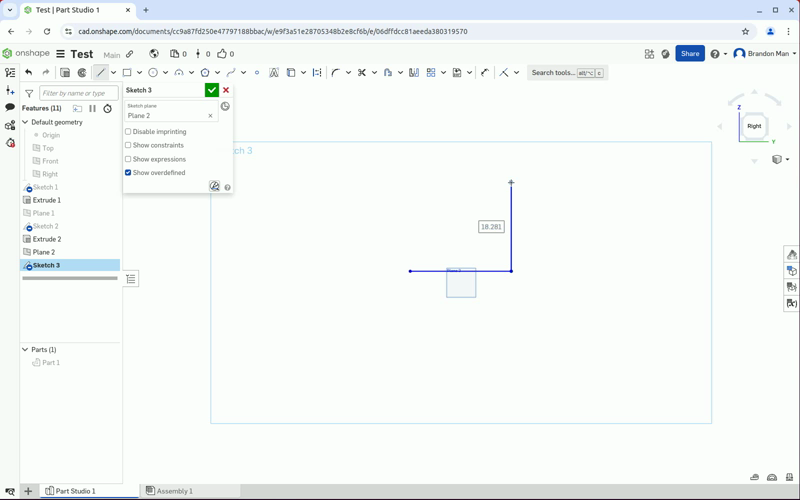
mouse_move(410, 182)
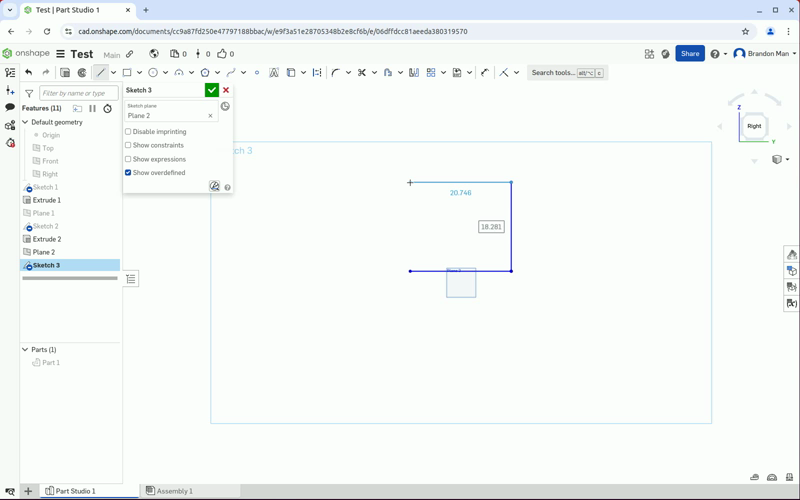
click(410, 182)
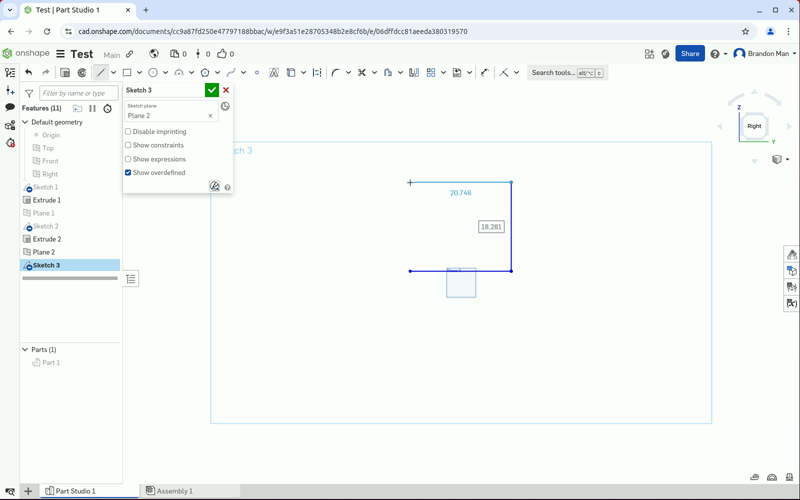
key_up(shift)
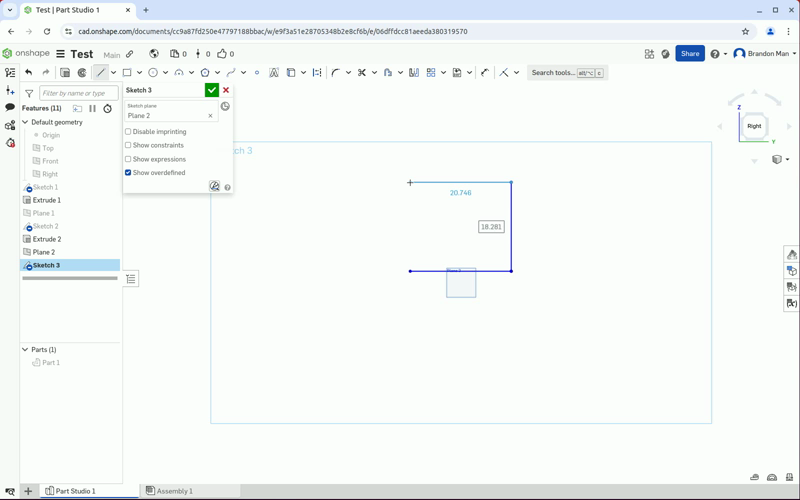
key_down(shift)
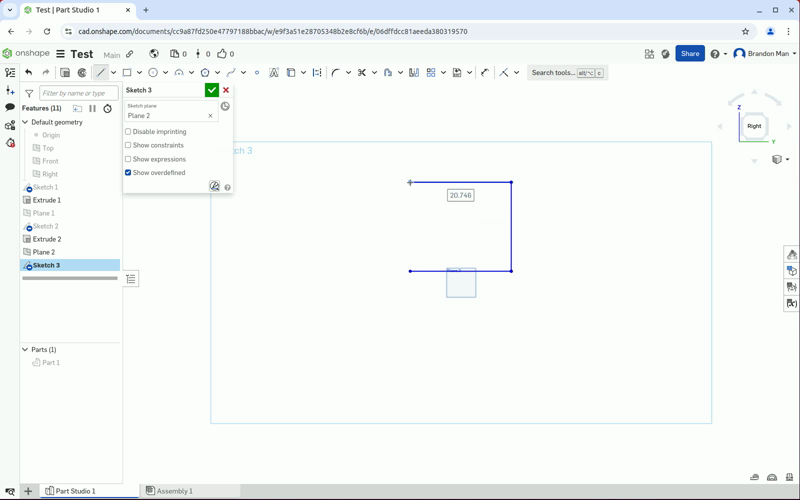
mouse_move(410, 271)
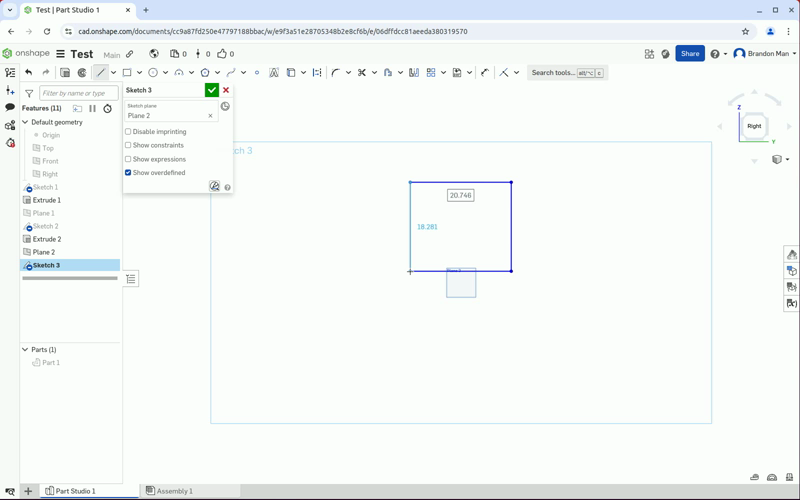
key_up(shift)
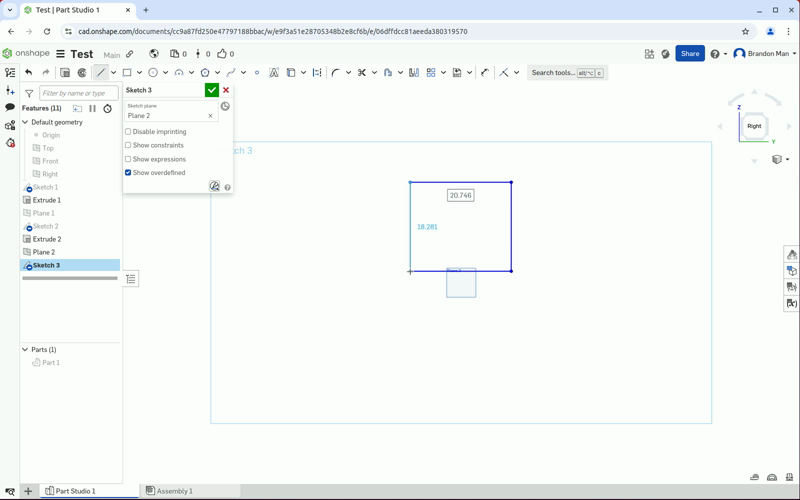
click(410, 271)
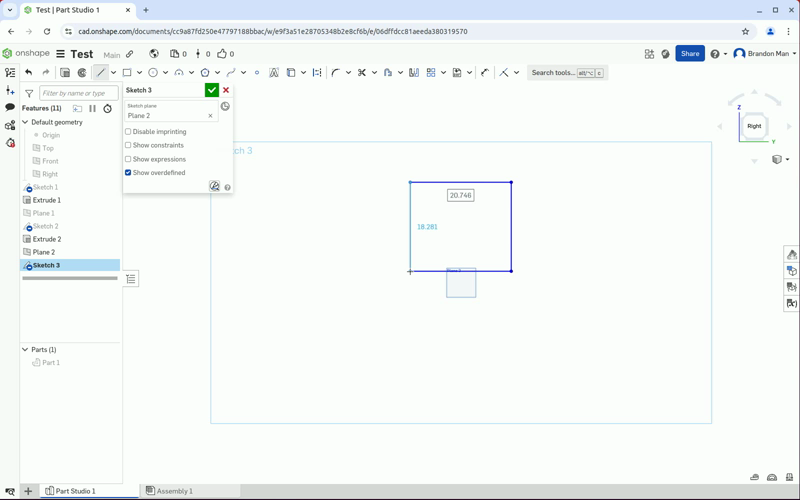
key(esc)
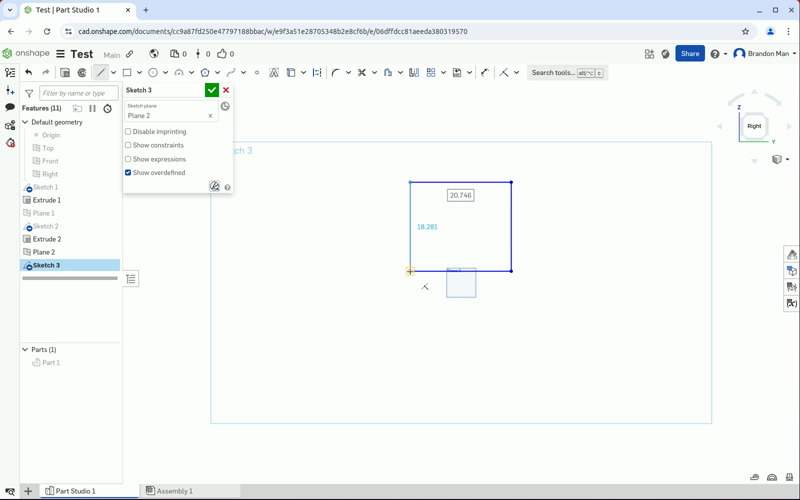
mouse_move(426, 260)
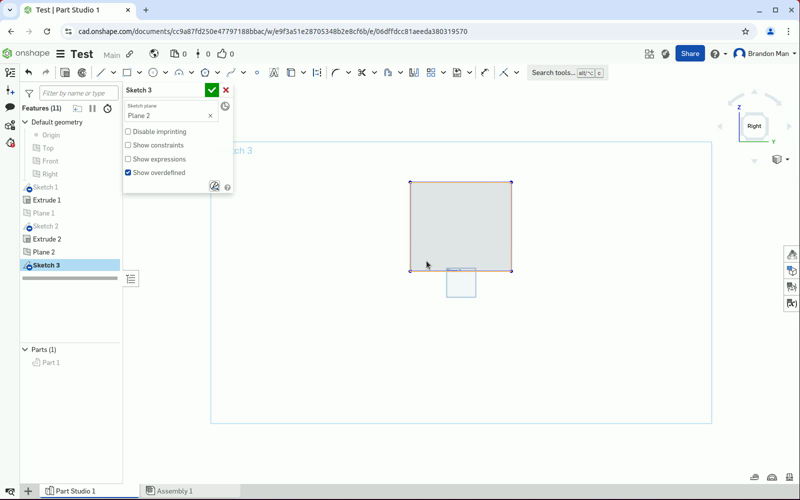
click(426, 260)
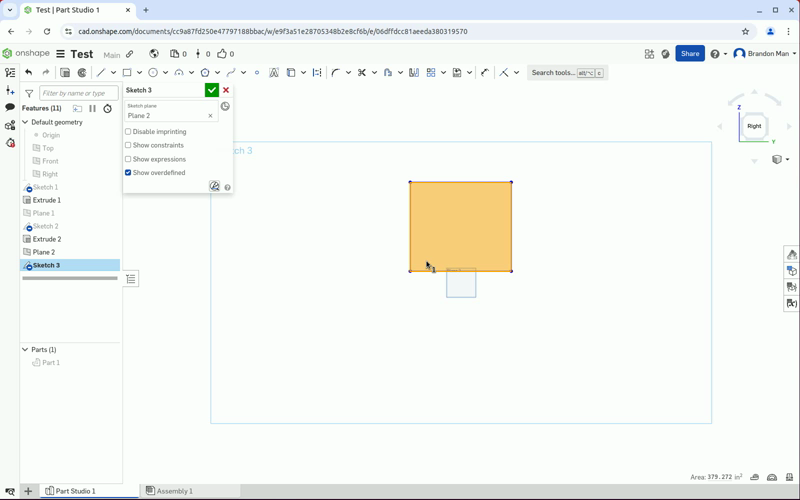
mouse_move(73, 352)
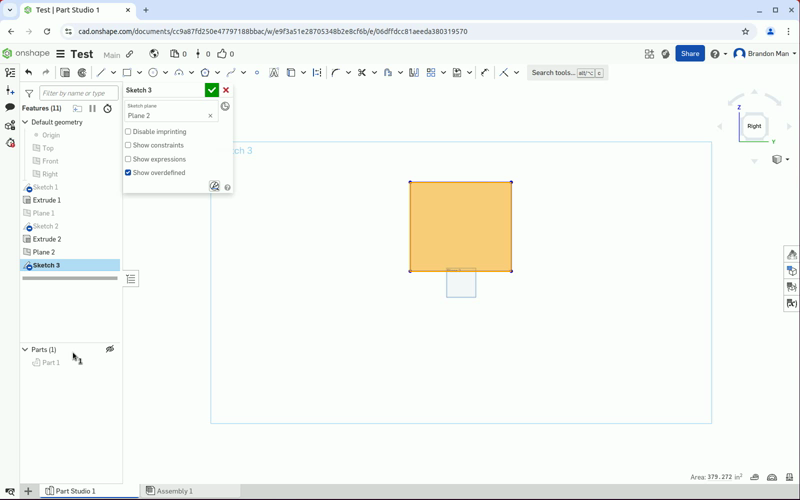
key(shift+y)
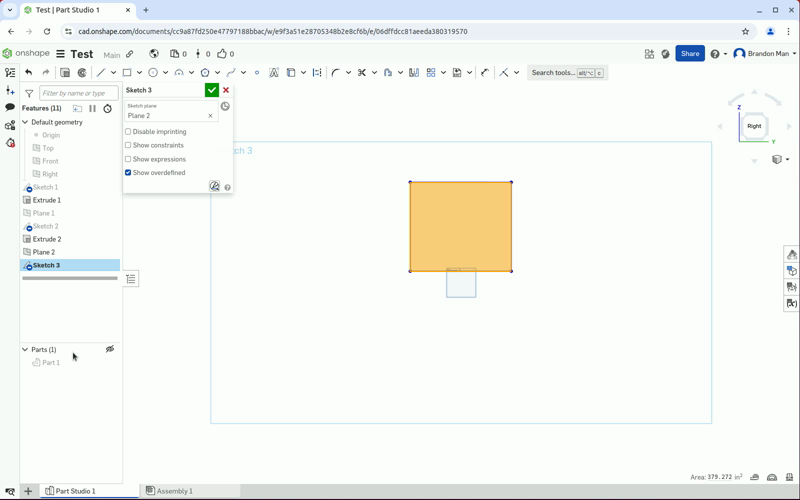
key(shift+e)
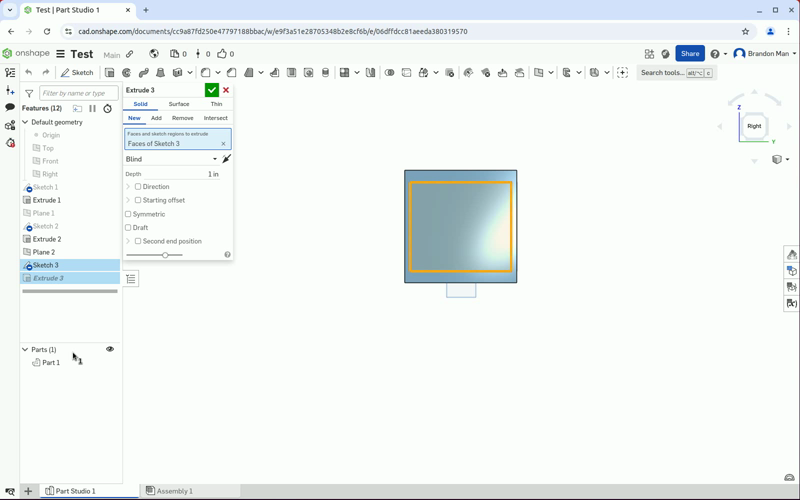
mouse_move(143, 106)
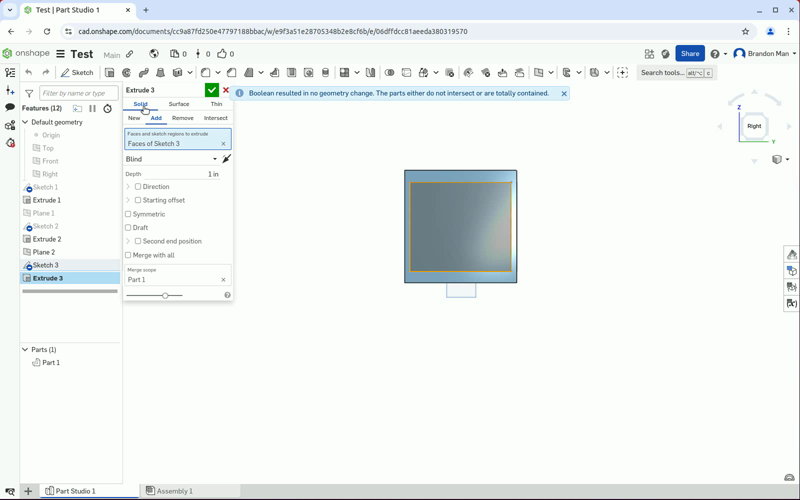
click(143, 106)
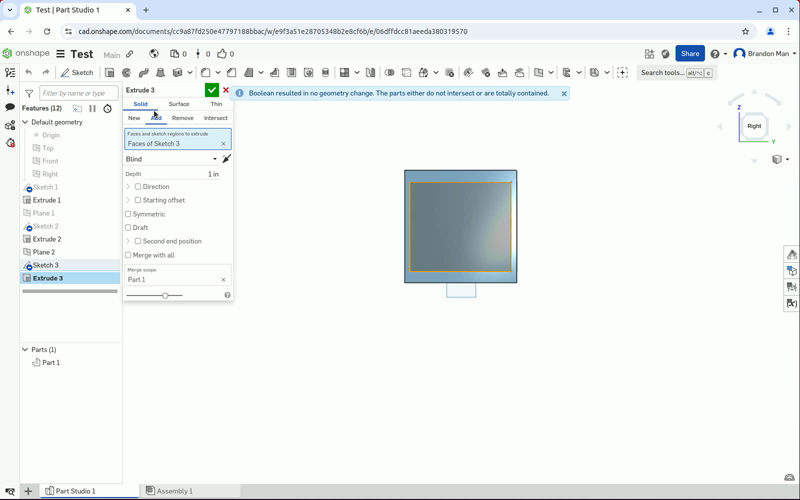
mouse_move(186, 120)
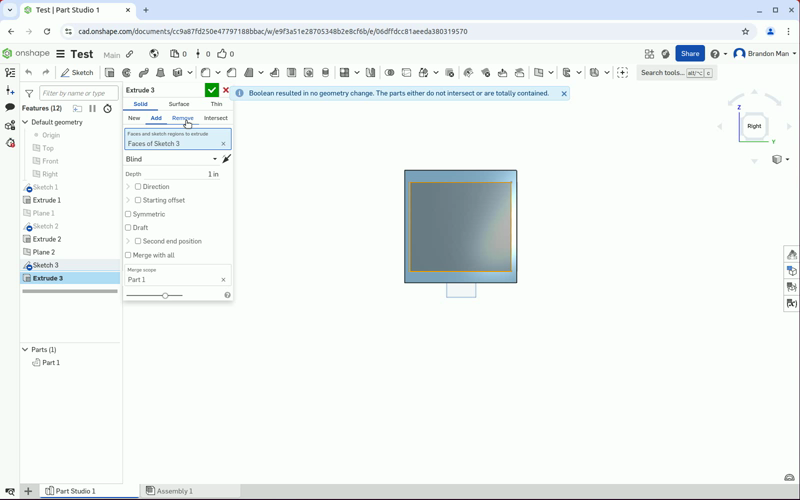
click(186, 120)
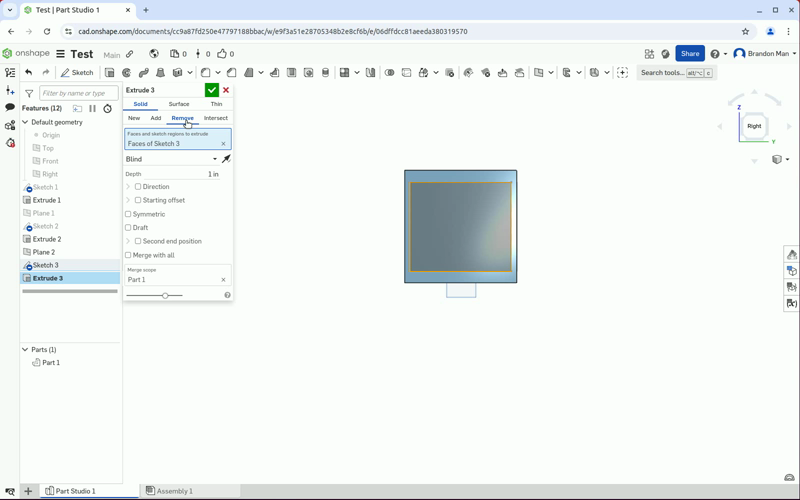
key(tab, 4)
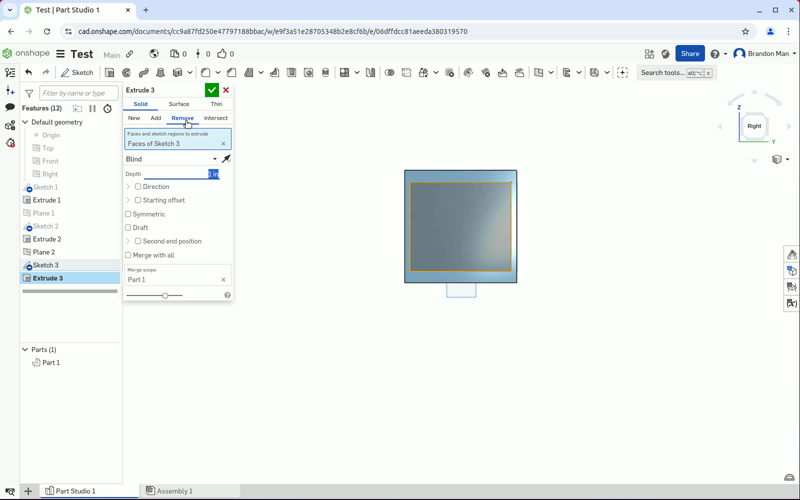
text(30.811)
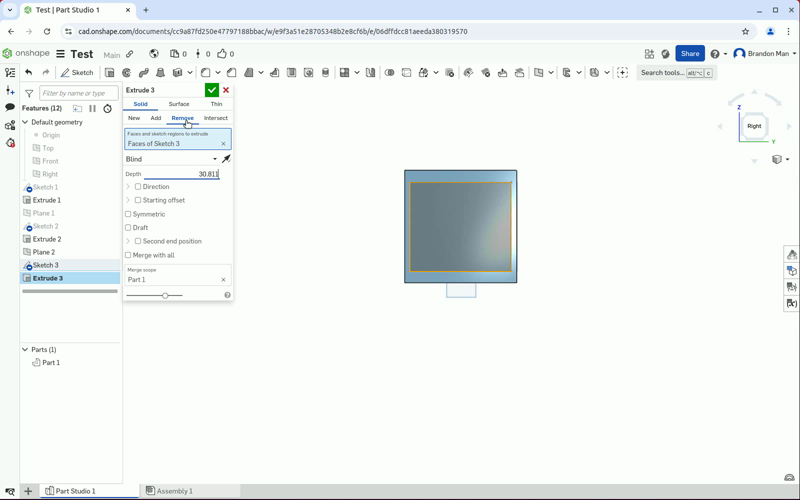
key(tab, 6)
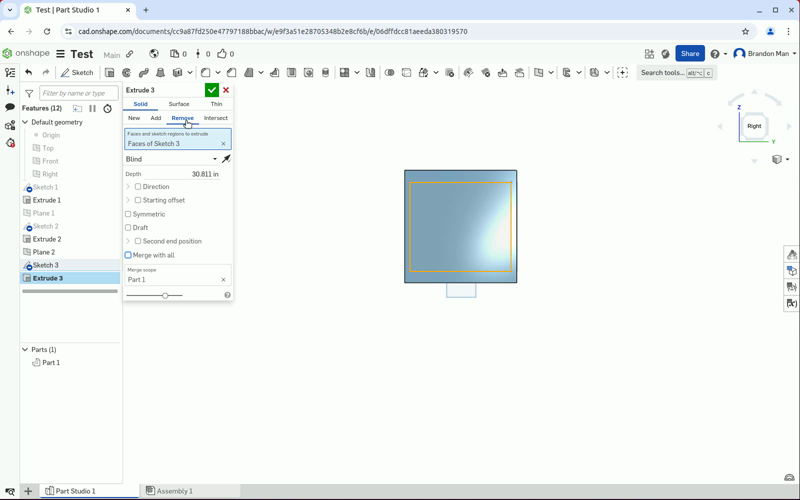
key(space)
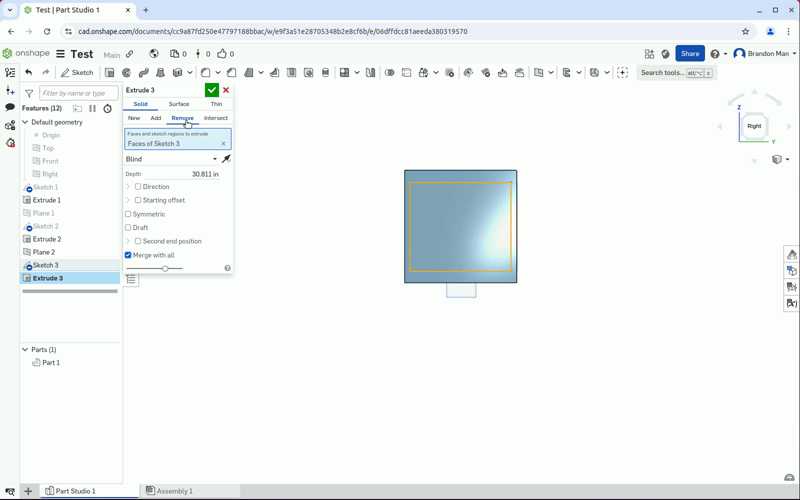
key(enter)
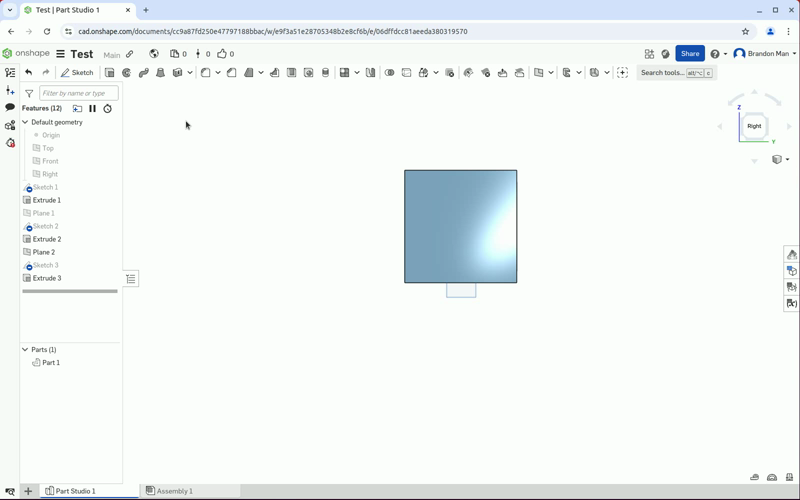
key(shift+h)
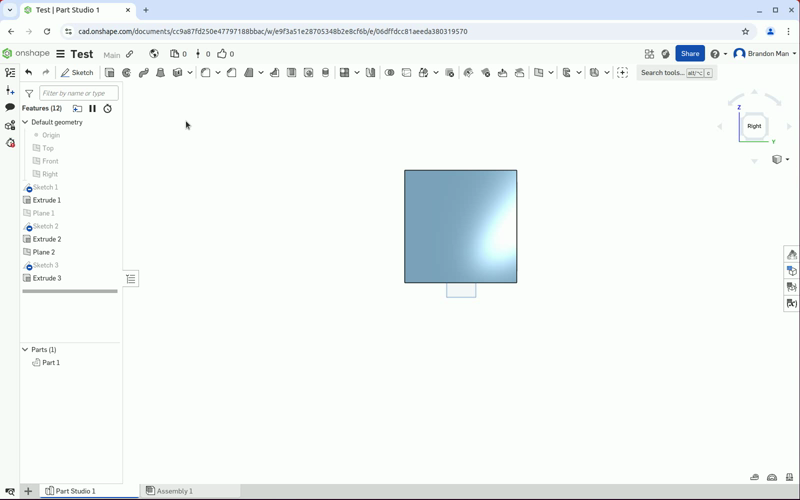
key(shift+h)
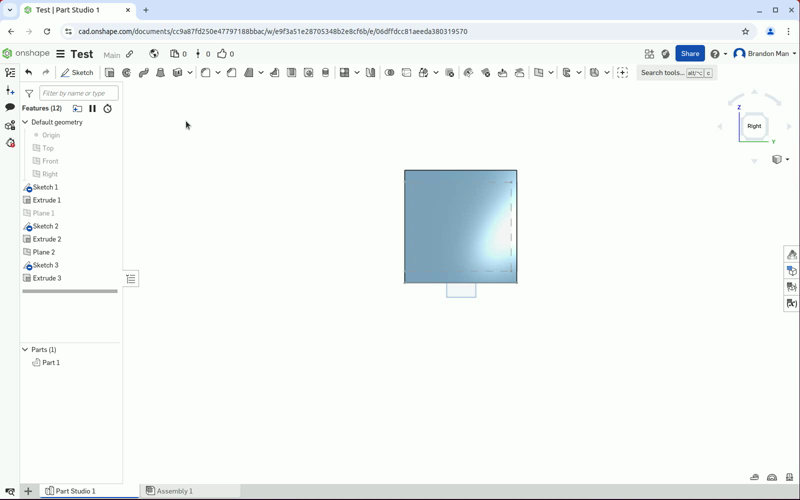
key(shift+7)
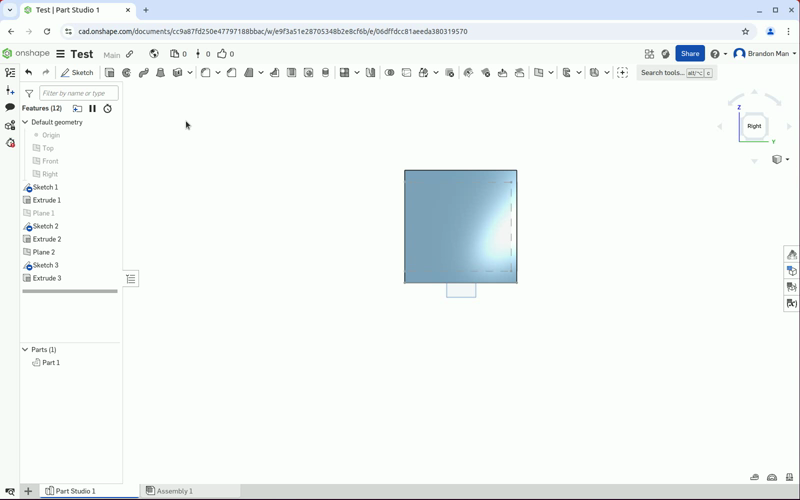
key(right, 2)
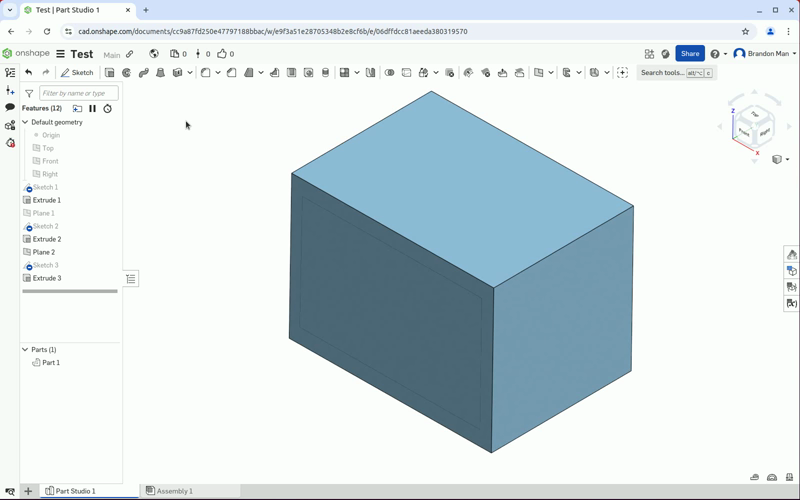
key(down, 2)
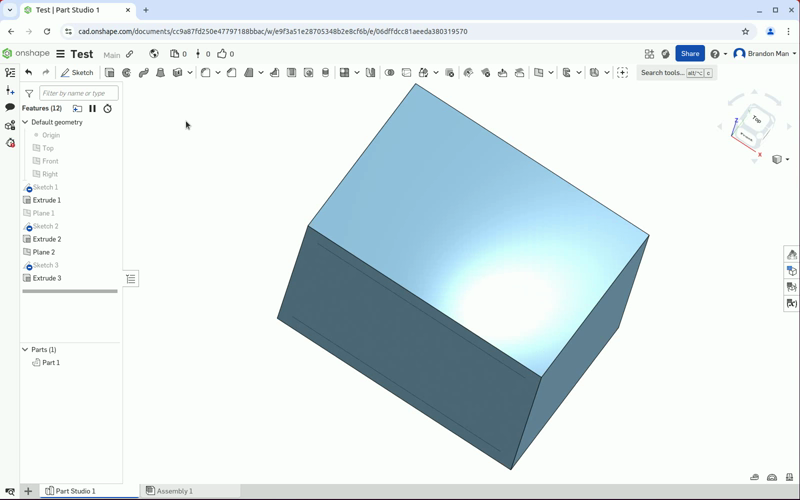
key(up, 2)
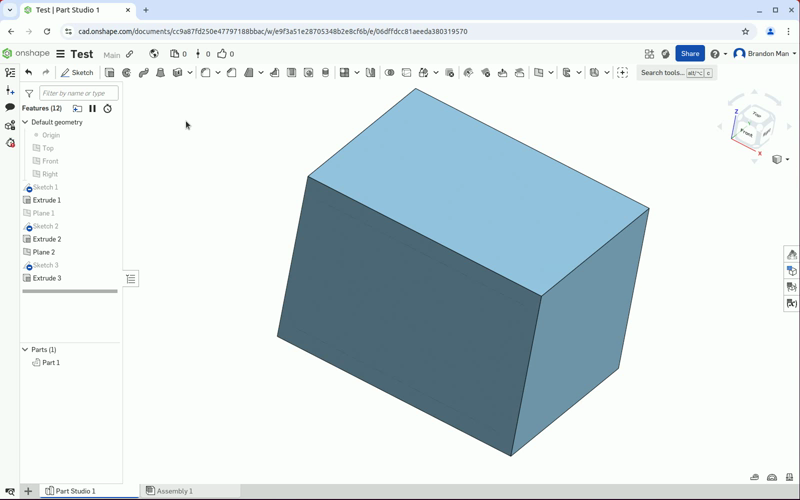
key(left, 2)
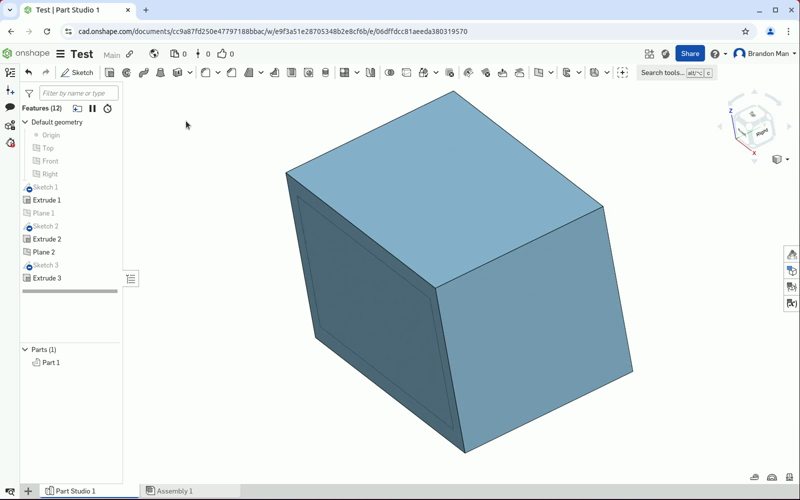
mouse_move(73, 189)
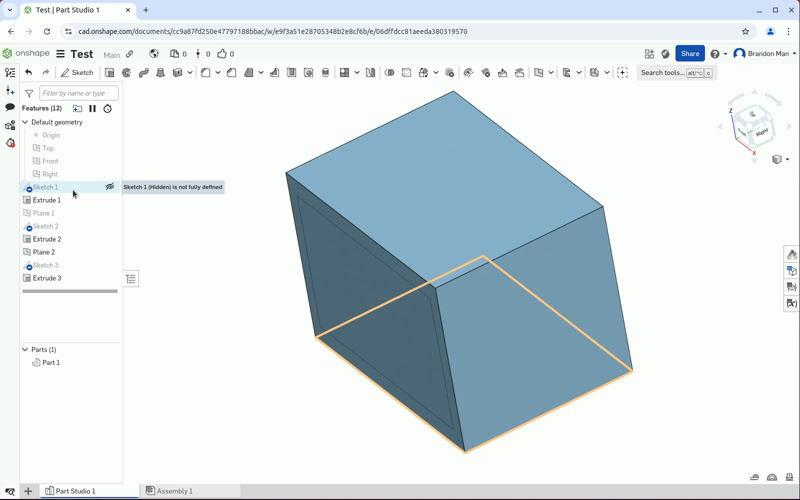
click(73, 189)